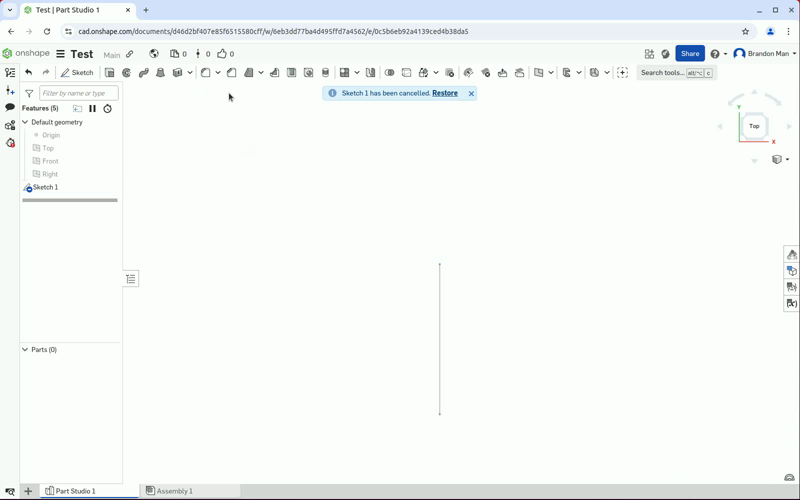
key(shift+h)
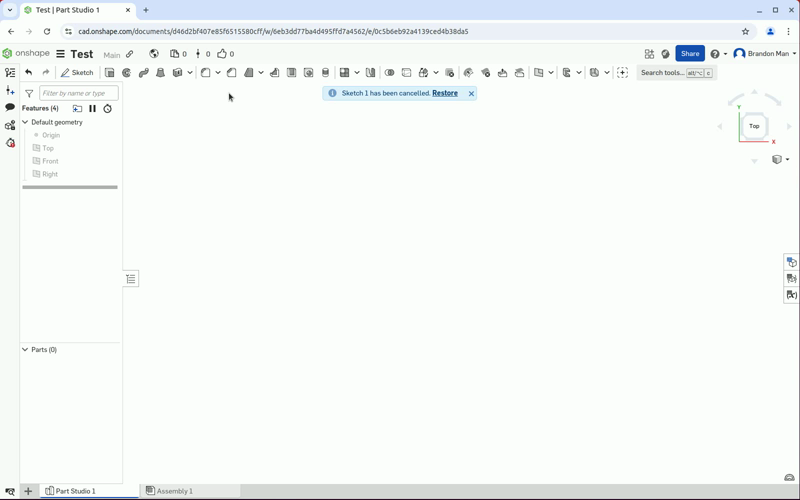
mouse_move(73, 352)
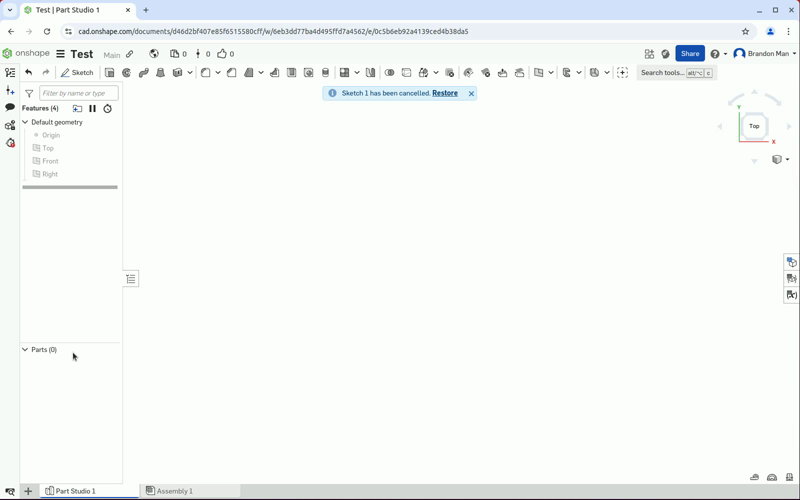
key(y)
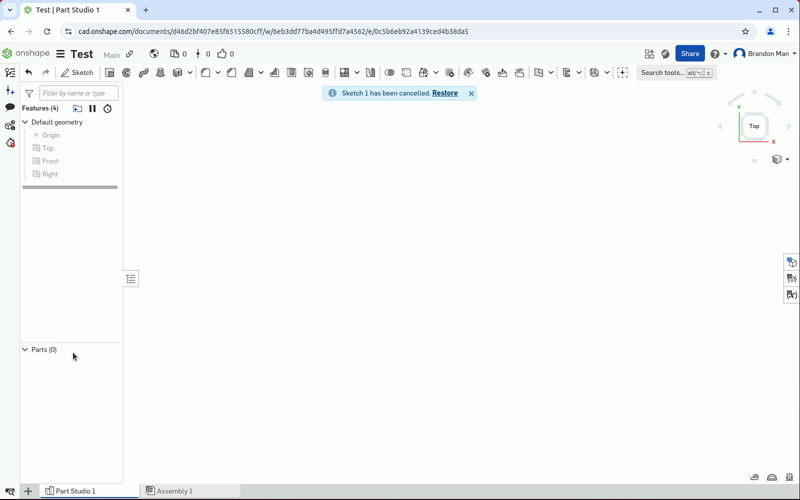
key(shift+p)
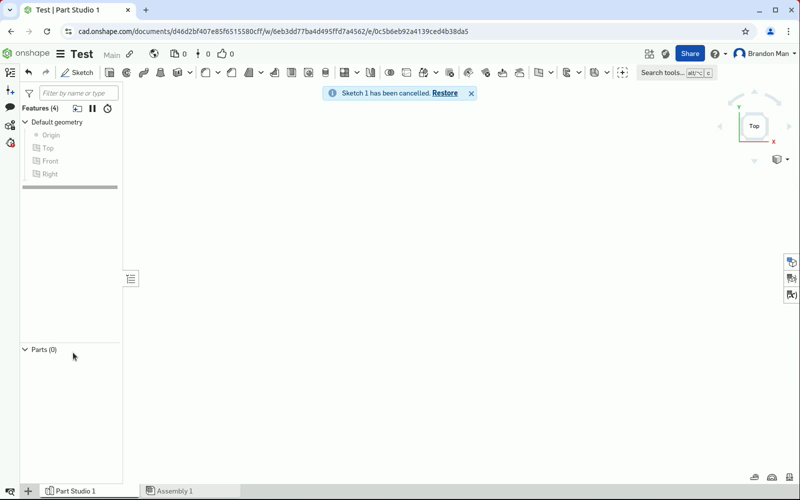
key(space)
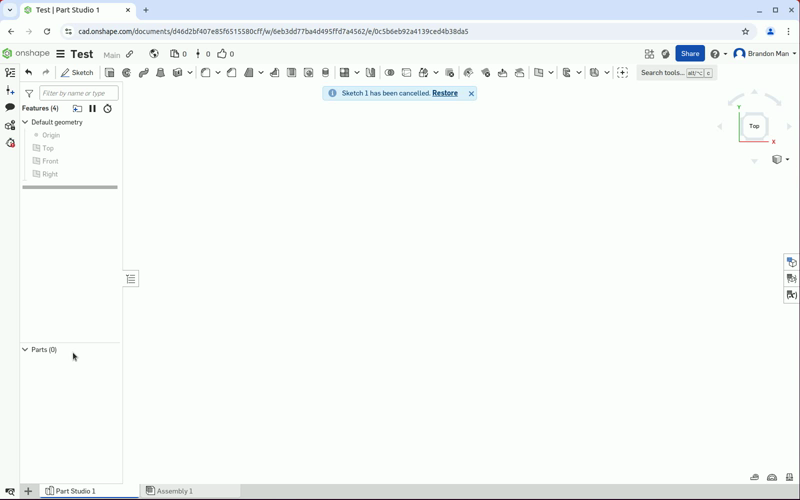
key_down(shift)
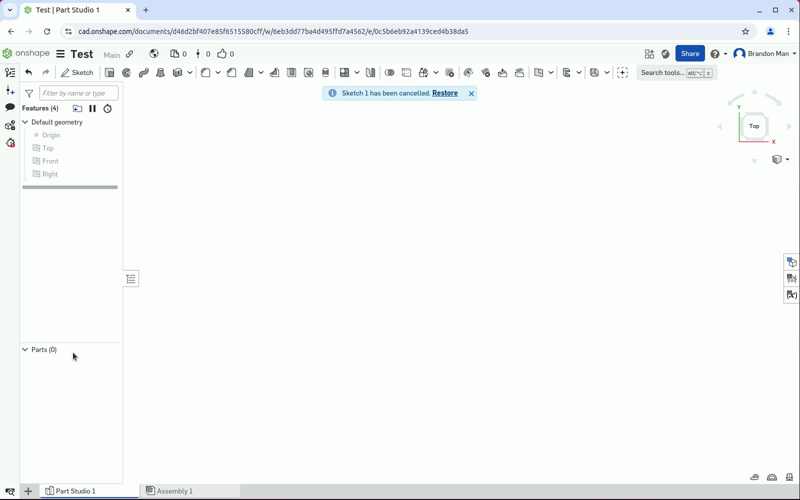
key(up)
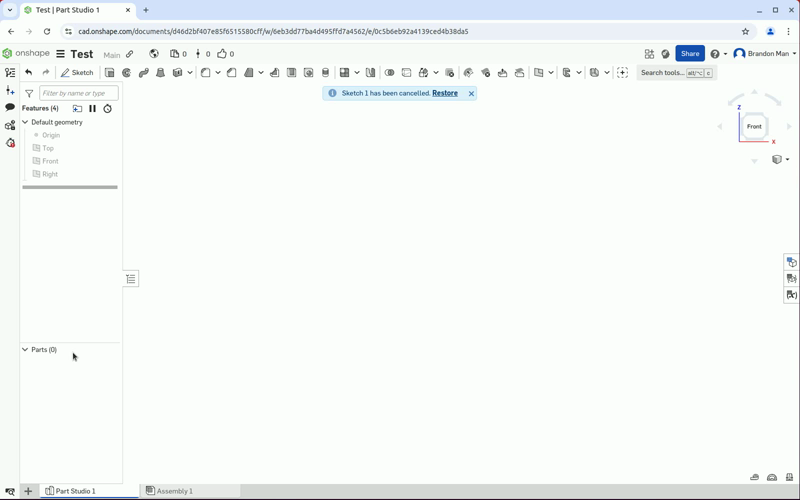
key_up(shift)
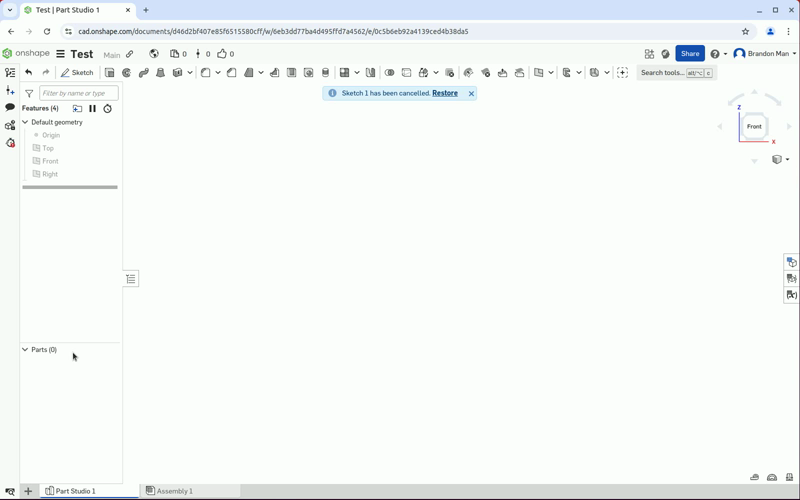
mouse_move(73, 352)
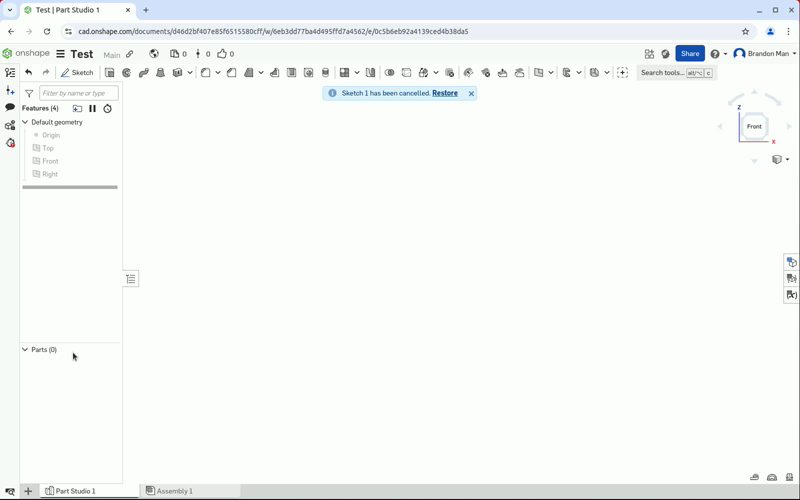
key(shift+y)
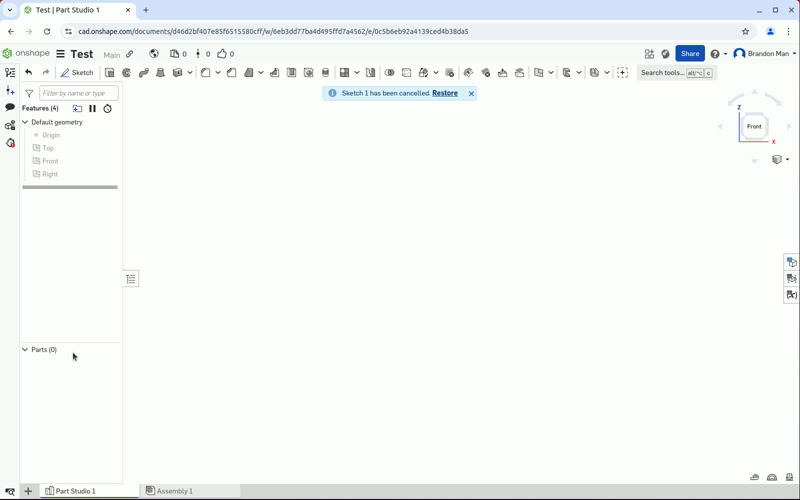
key(shift+s)
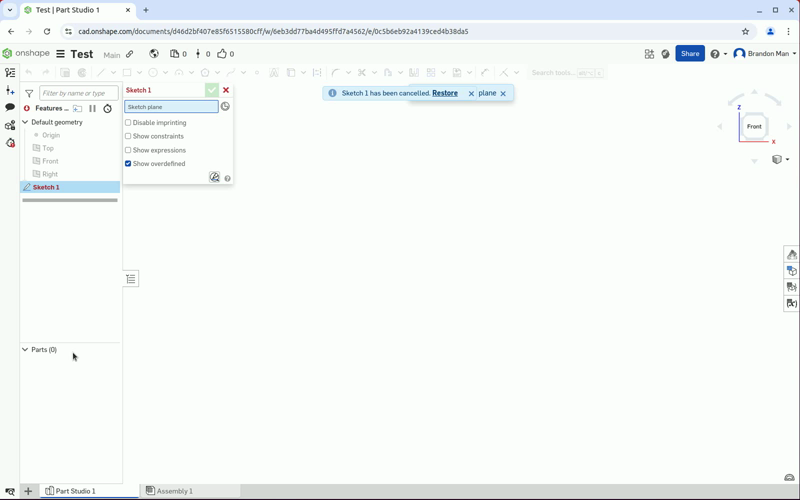
mouse_move(73, 163)
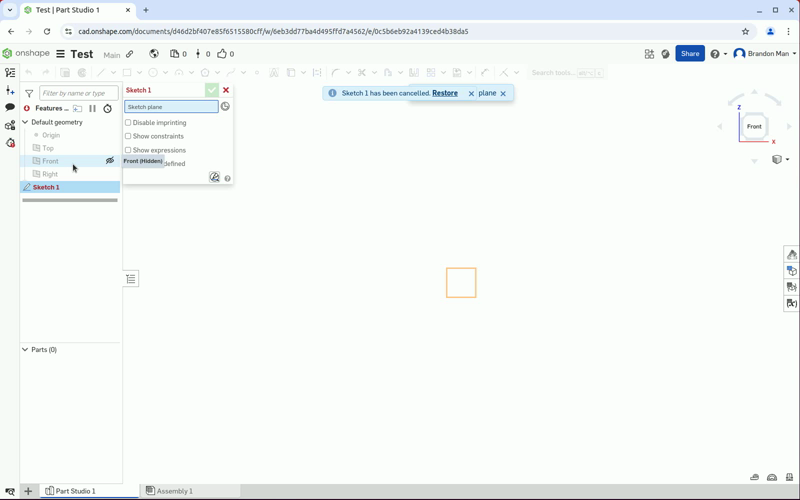
click(73, 163)
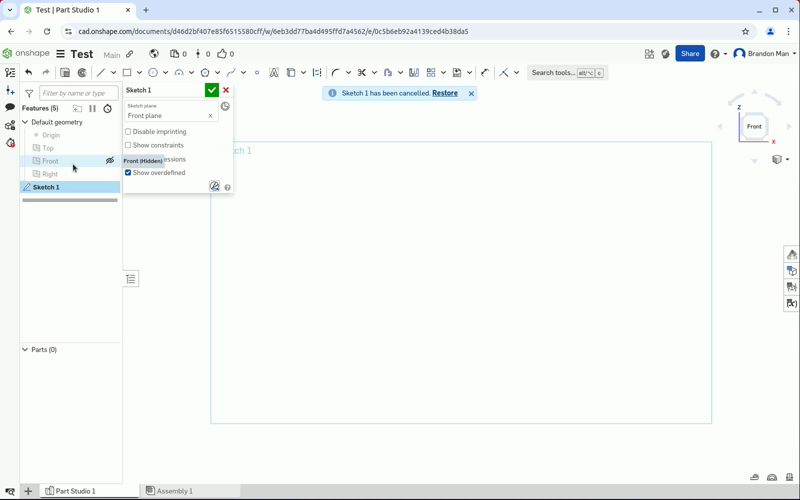
mouse_move(73, 352)
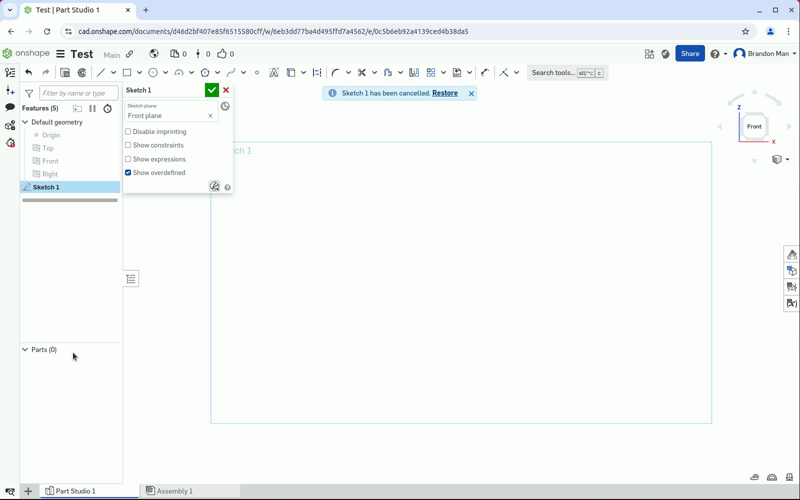
key(y)
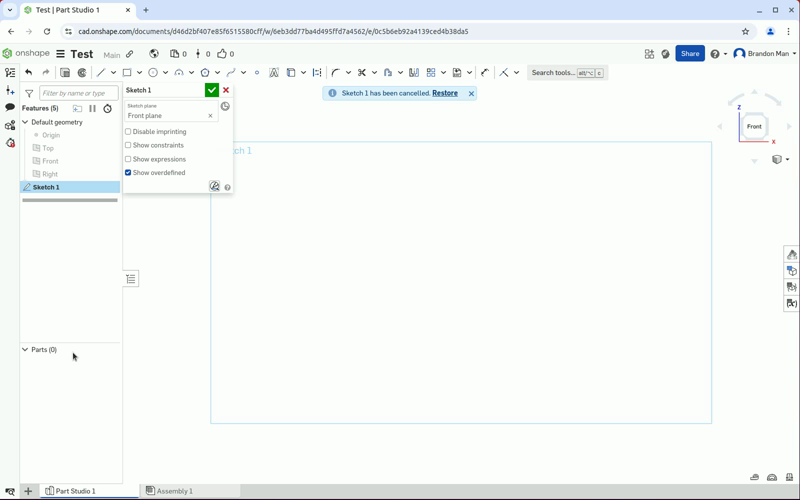
key(c)
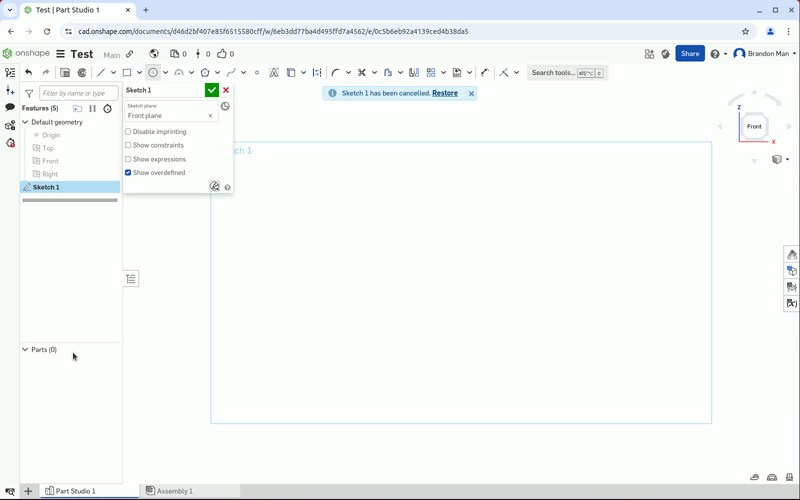
key_down(shift)
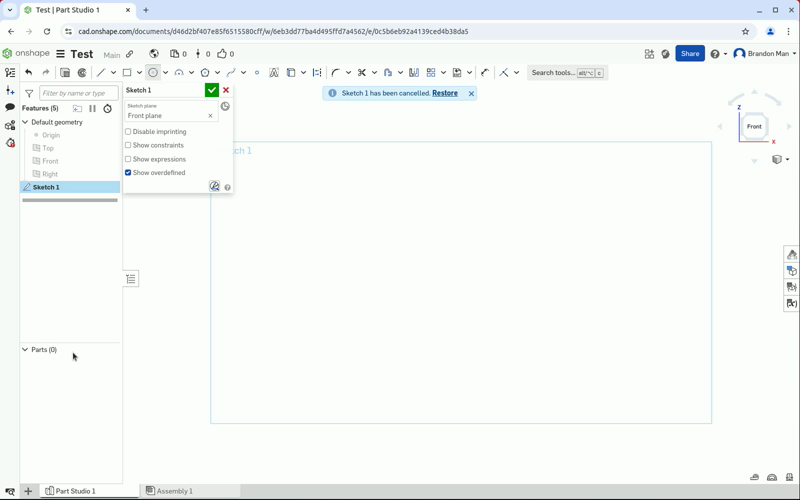
mouse_move(461, 282)
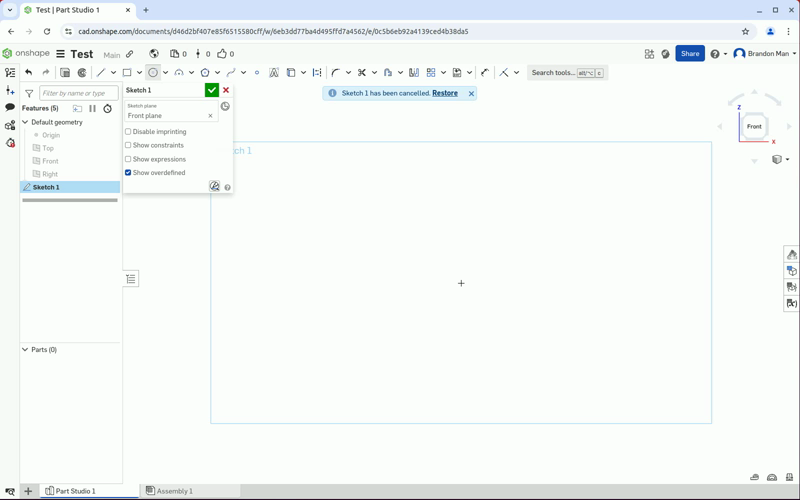
click(461, 282)
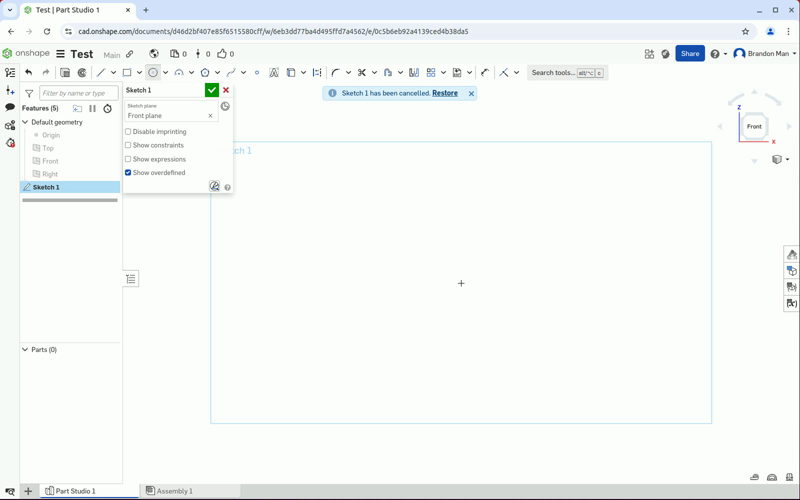
key_up(shift)
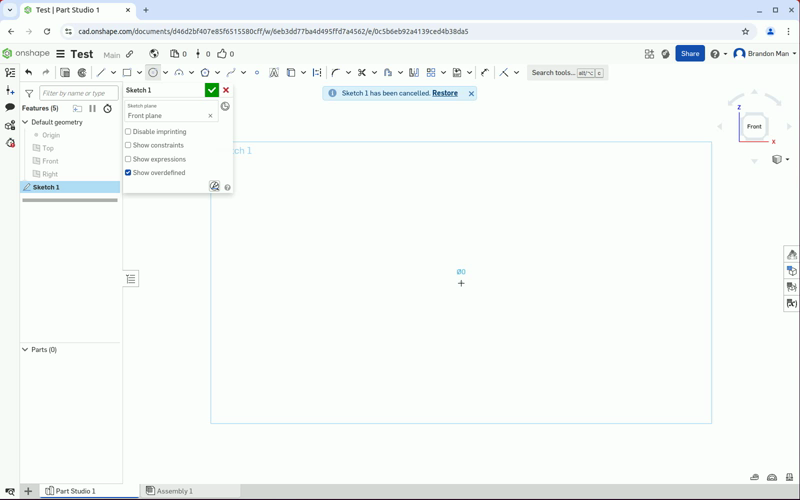
mouse_move(497, 282)
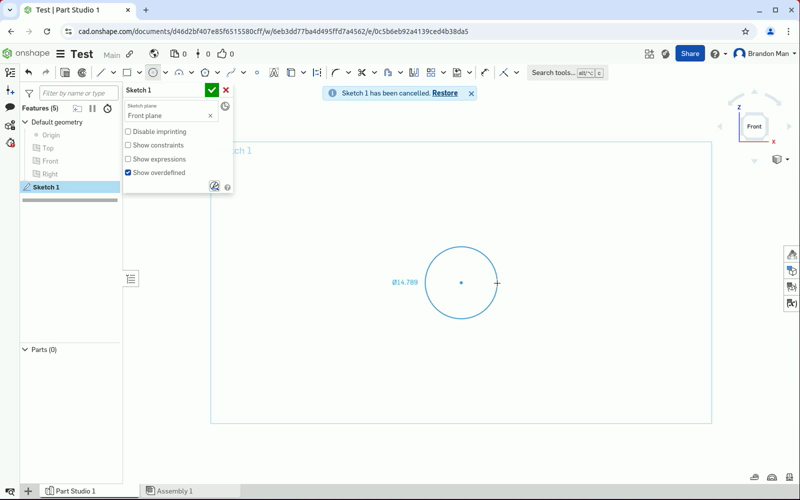
click(497, 282)
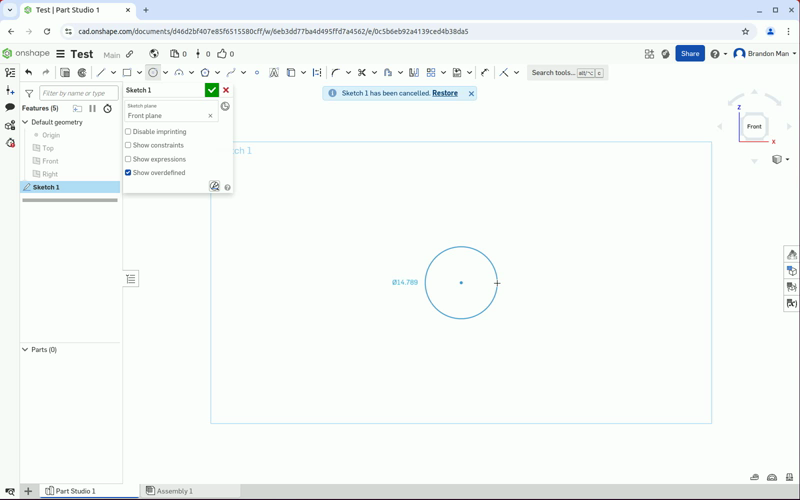
key(esc)
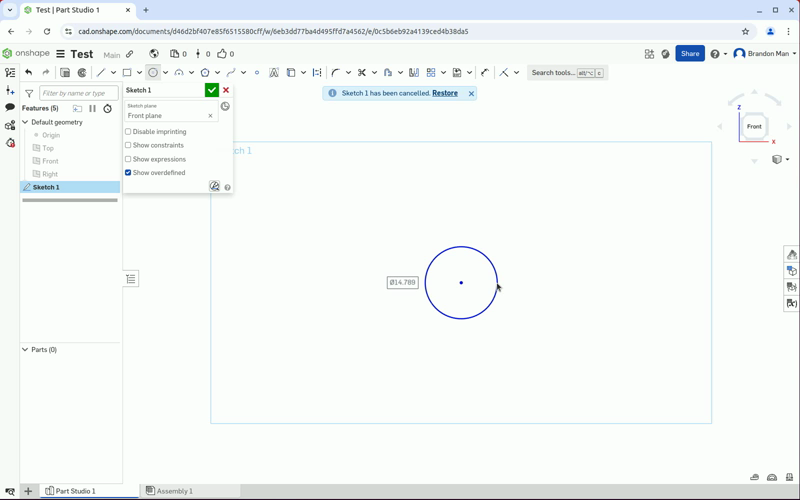
key(c)
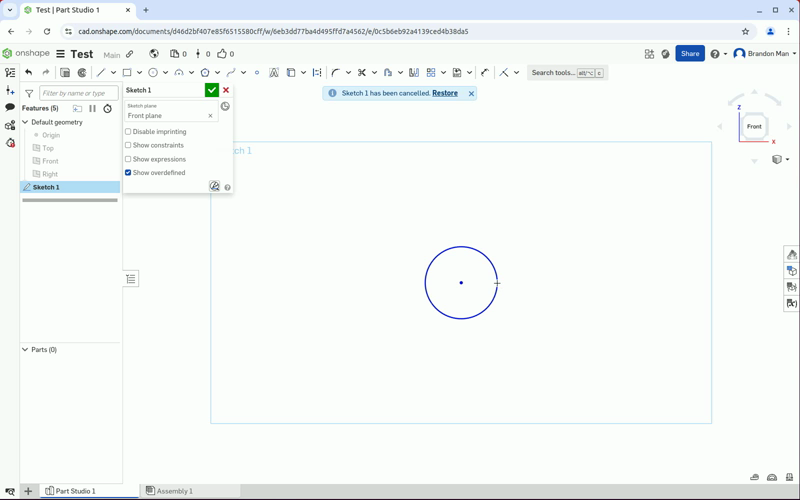
key_down(shift)
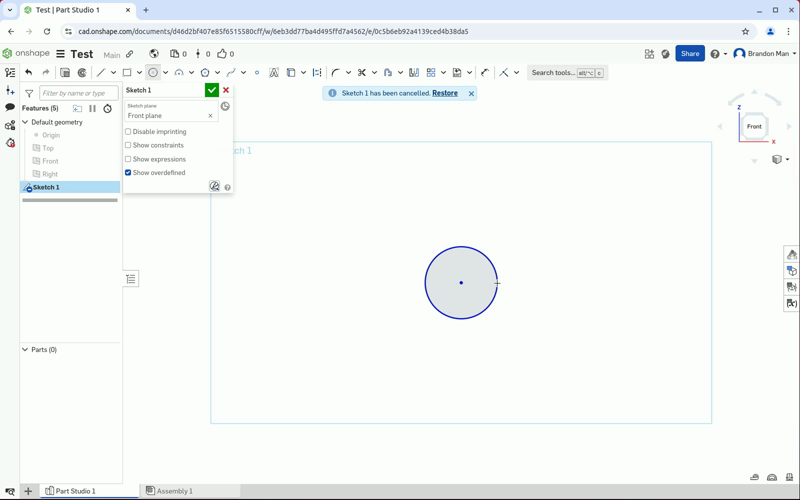
mouse_move(461, 282)
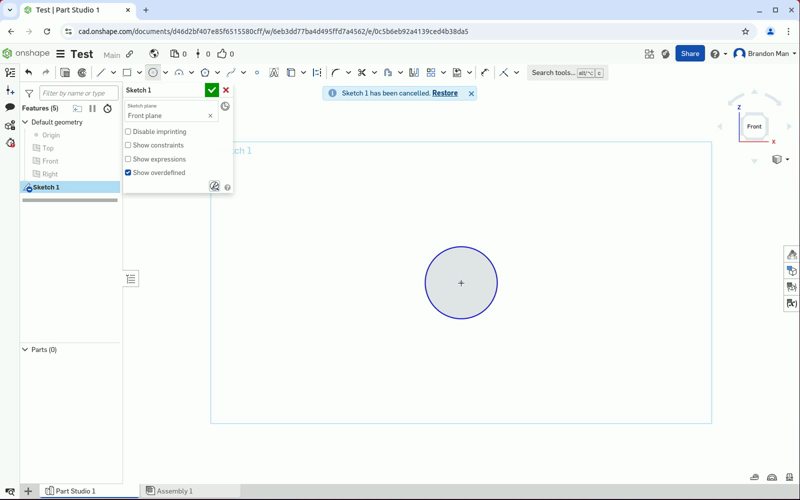
click(461, 282)
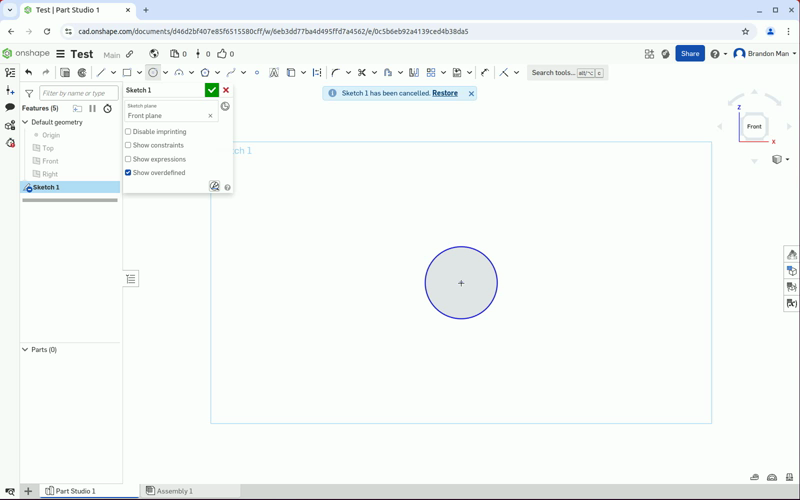
key_up(shift)
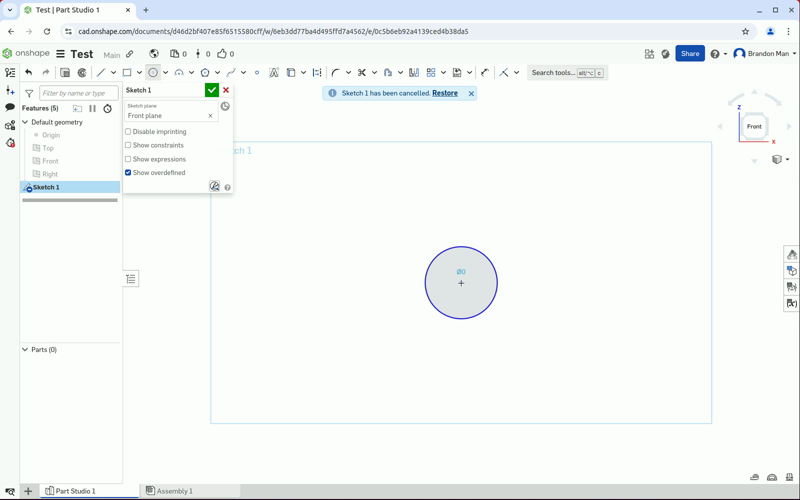
mouse_move(479, 282)
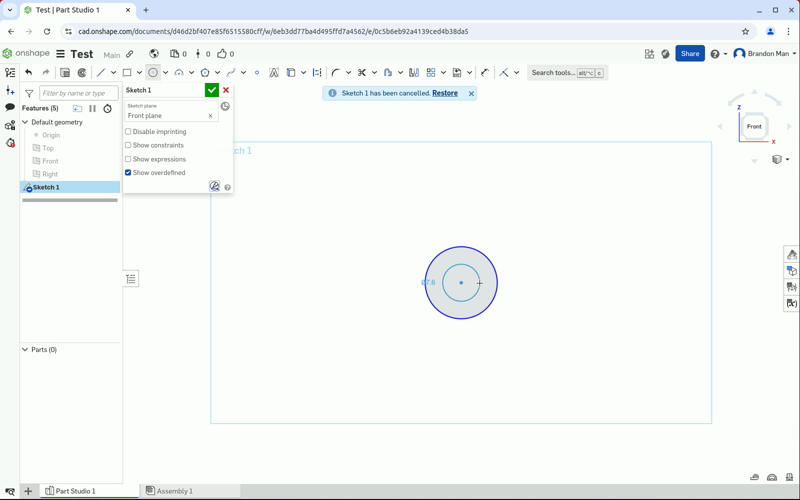
click(479, 282)
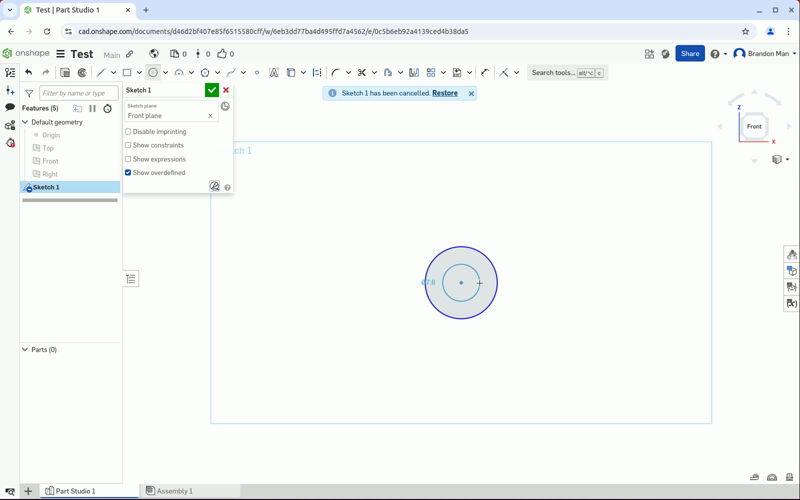
key(esc)
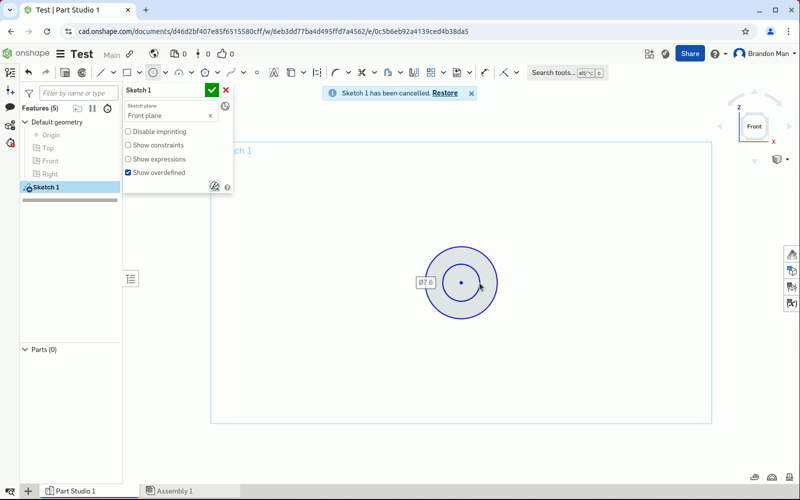
mouse_move(459, 253)
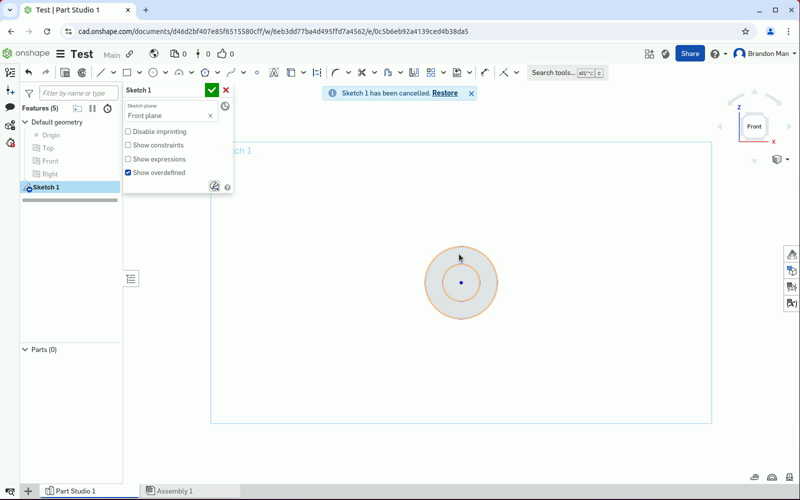
click(459, 253)
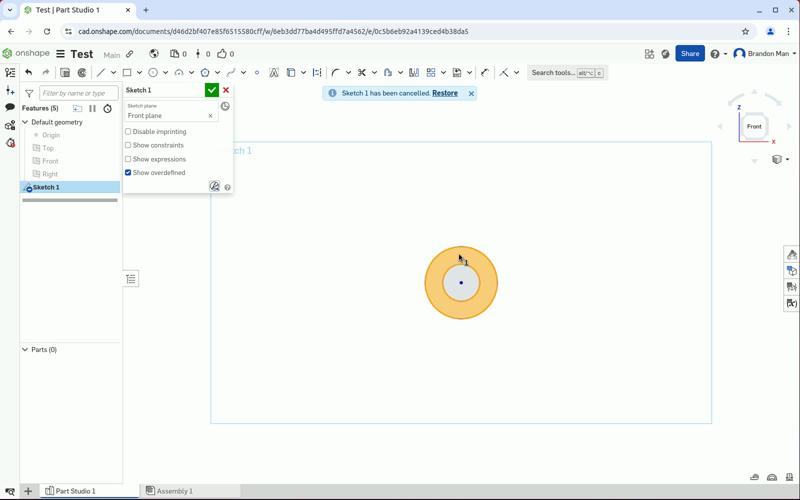
mouse_move(73, 352)
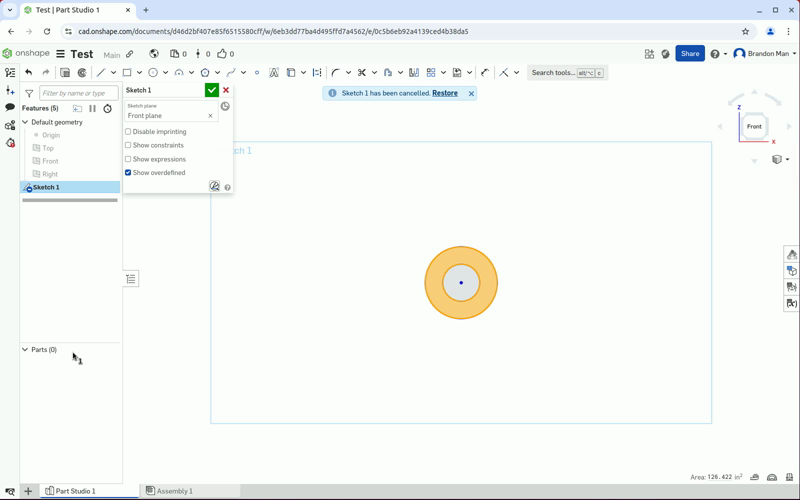
key(shift+y)
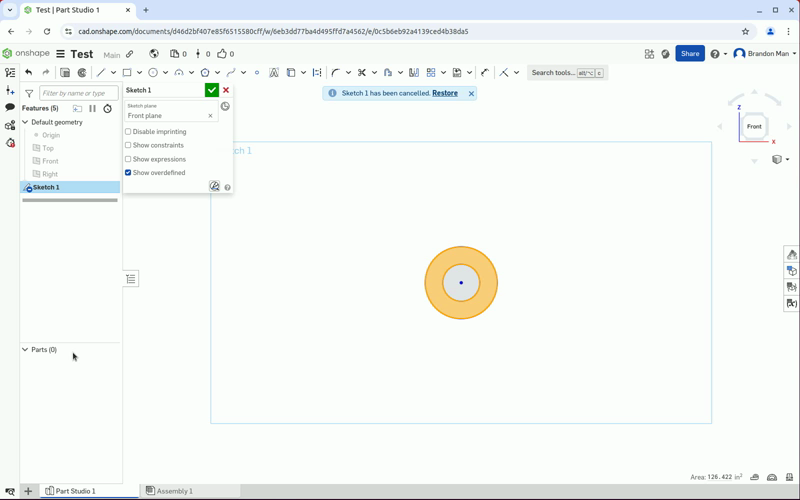
key(shift+e)
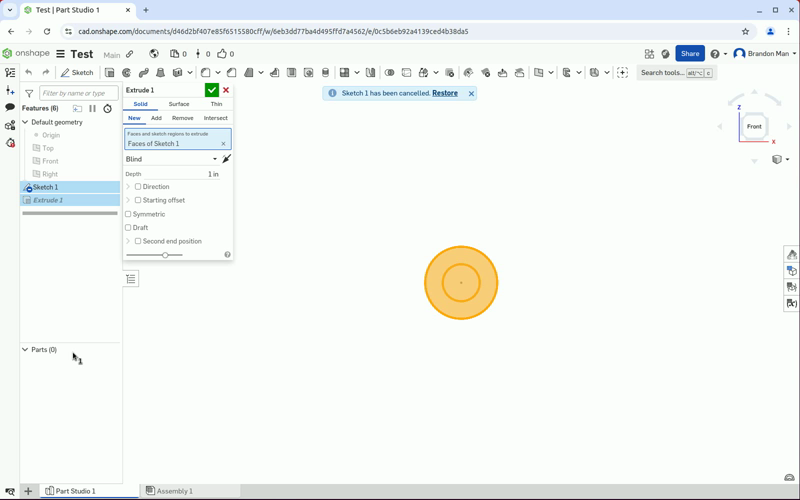
mouse_move(143, 106)
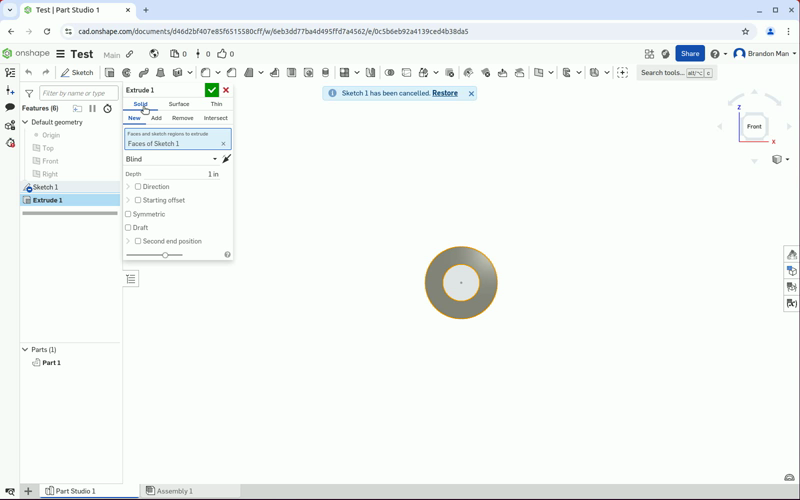
click(143, 106)
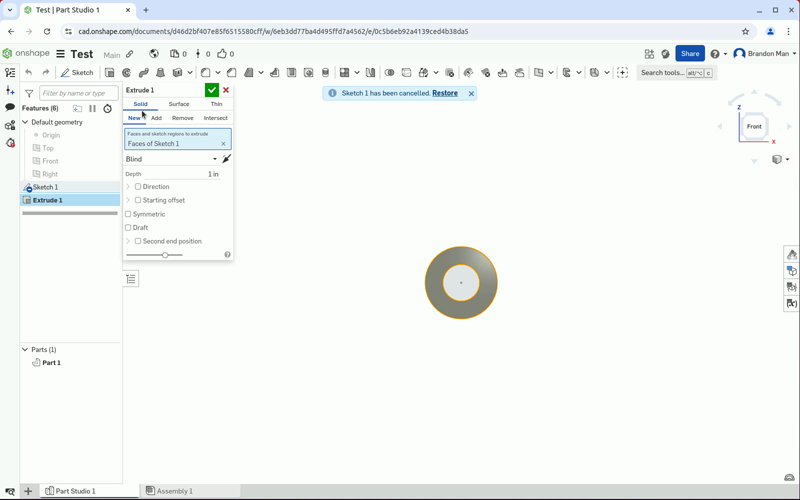
mouse_move(137, 120)
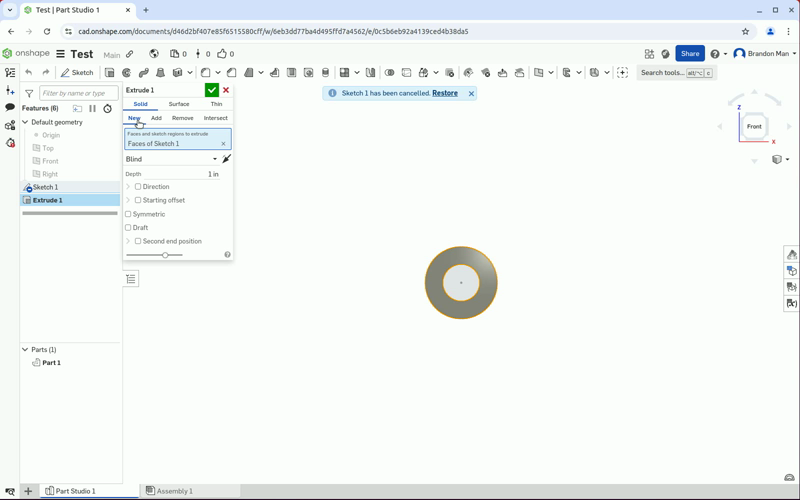
click(137, 120)
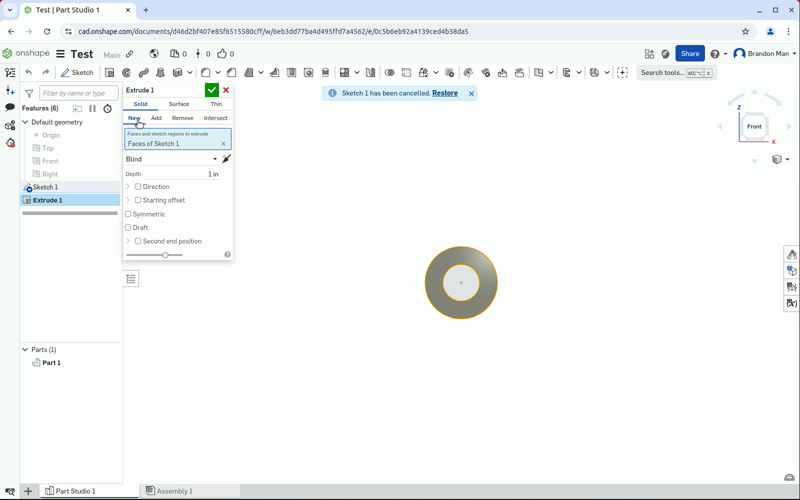
key(tab, 4)
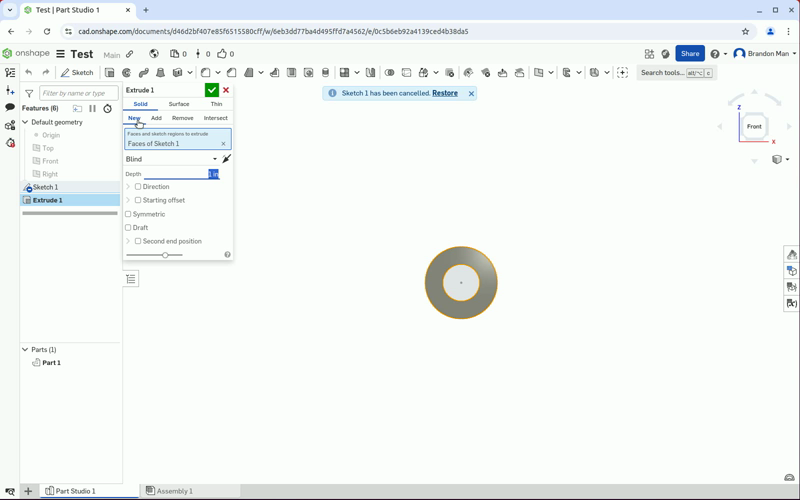
text(3.129)
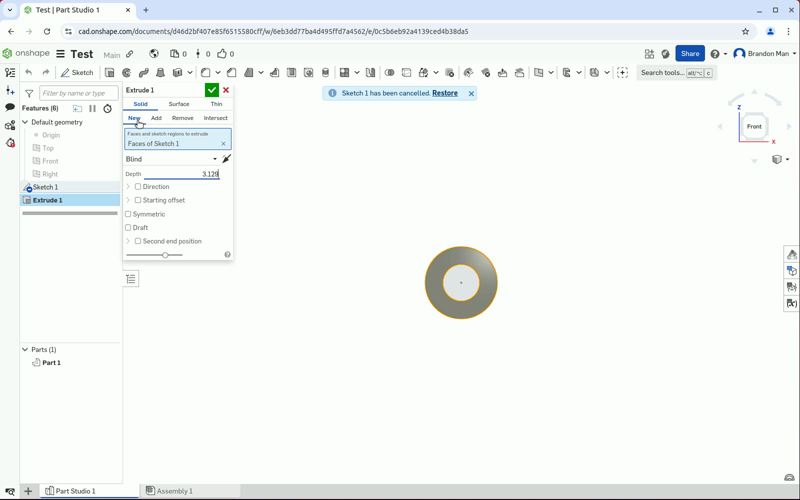
key(enter)
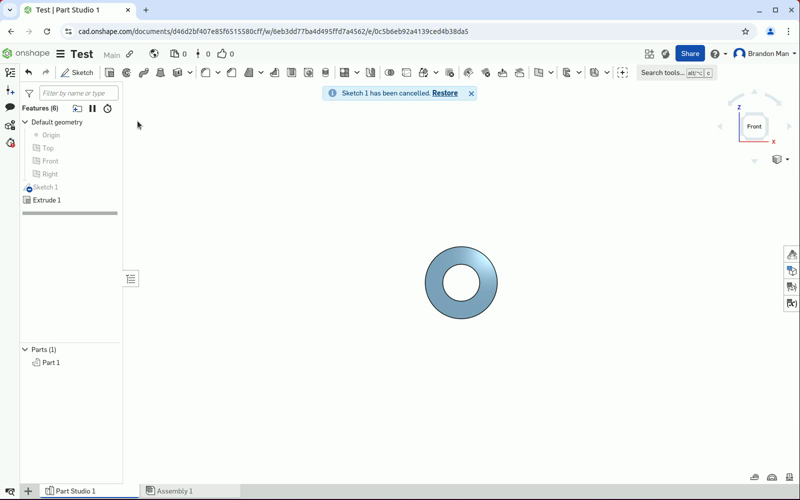
key(shift+h)
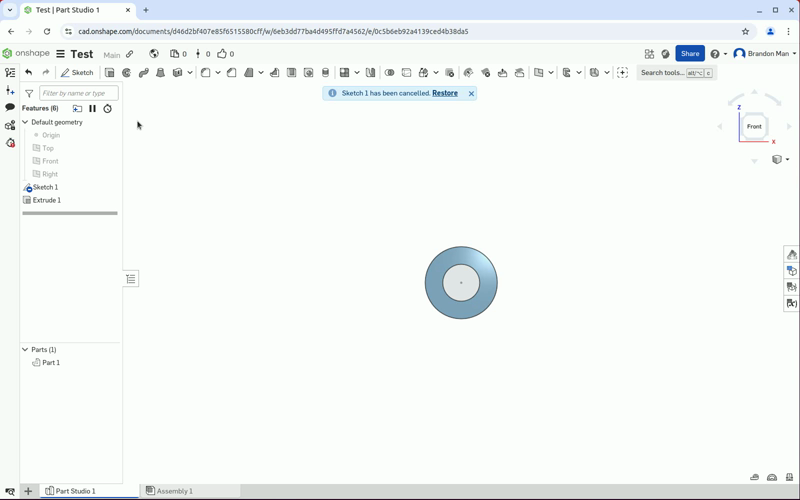
key(shift+h)
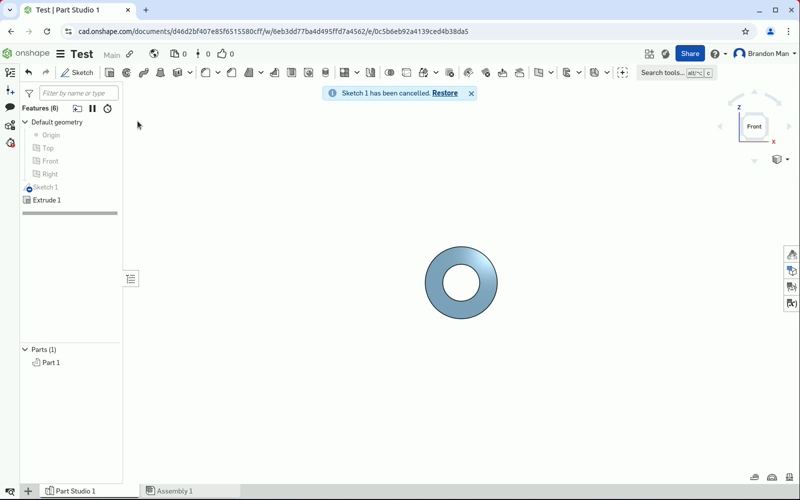
mouse_move(73, 189)
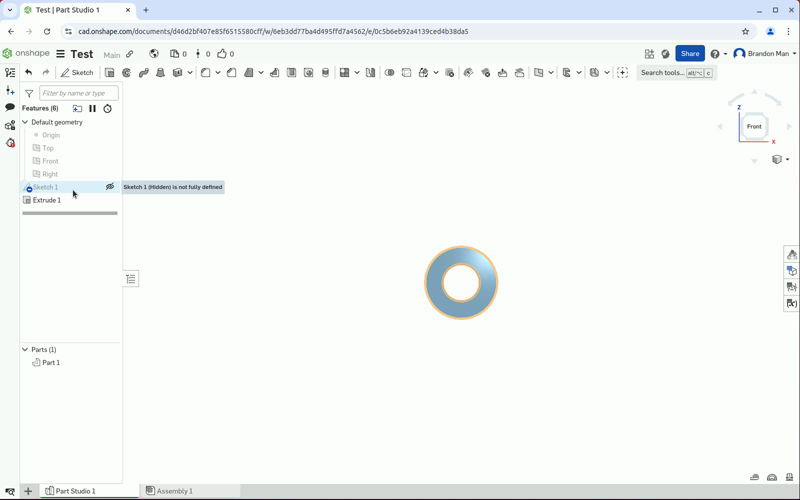
click(73, 189)
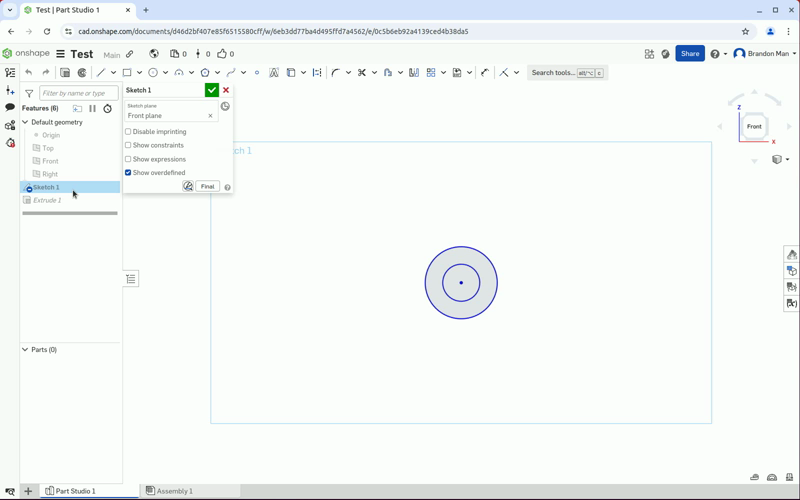
mouse_move(229, 92)
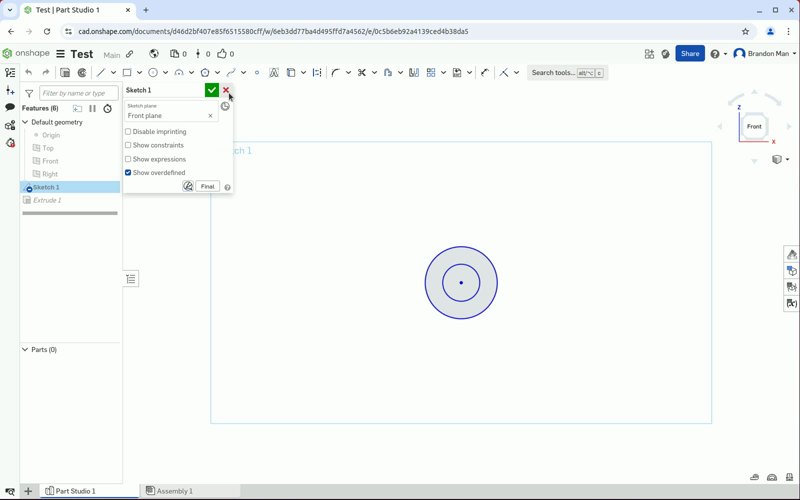
click(229, 92)
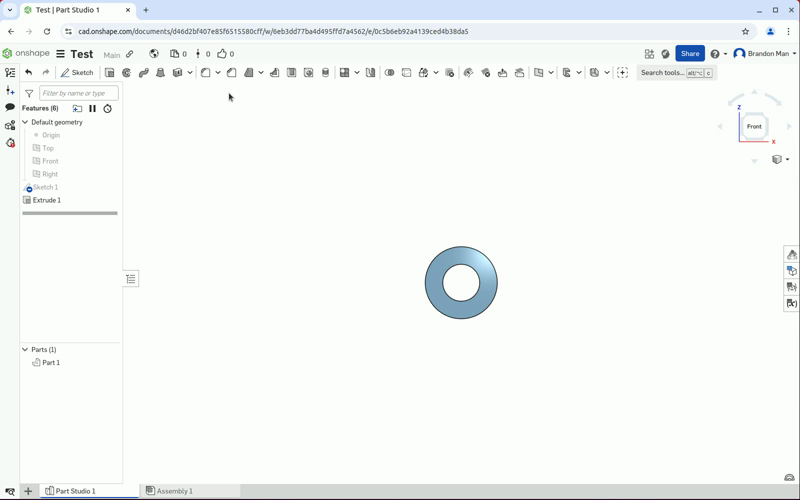
mouse_move(541, 75)
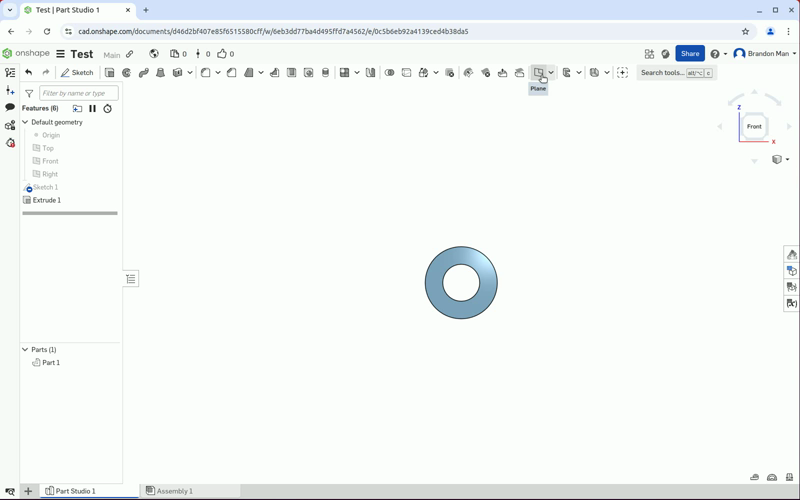
click(541, 75)
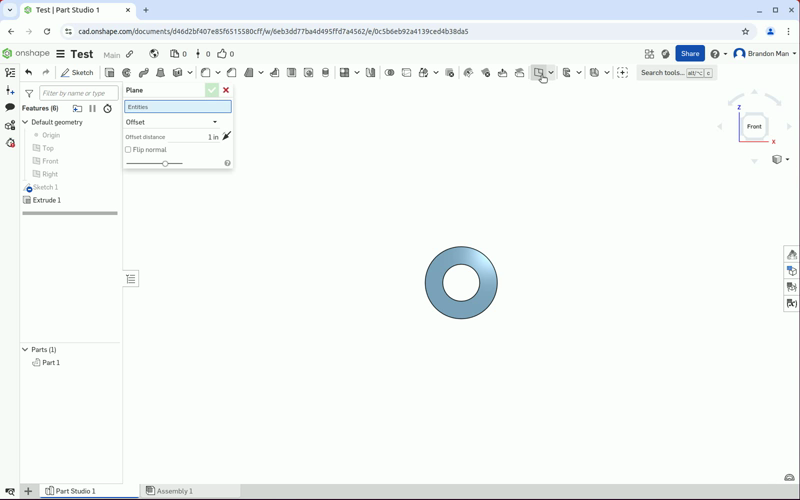
mouse_move(73, 163)
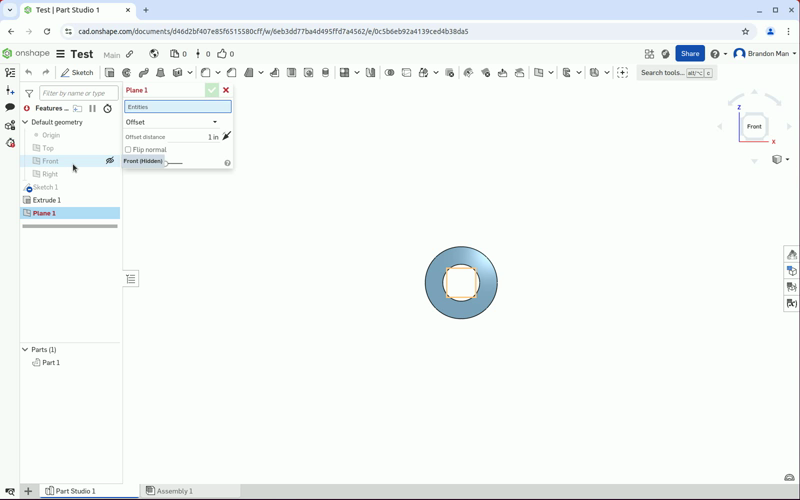
click(73, 163)
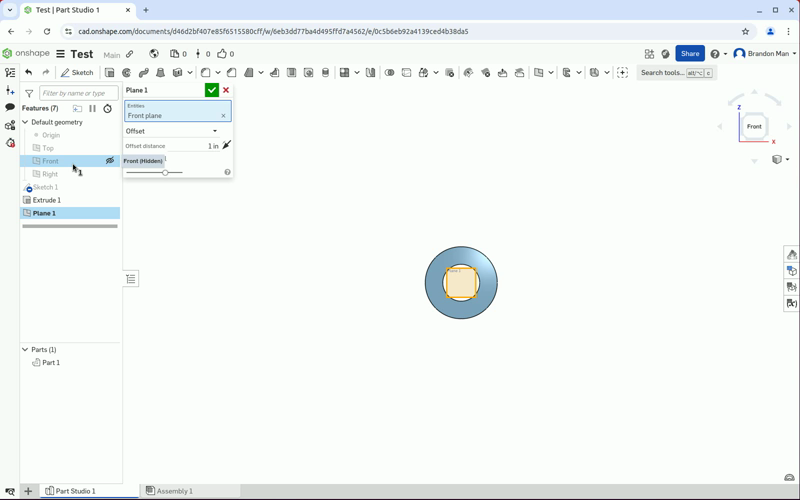
key(tab, 2)
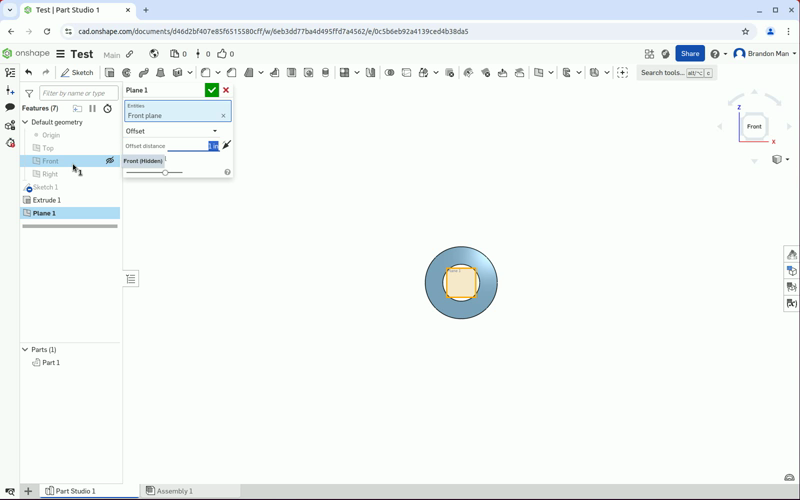
text(3.143)
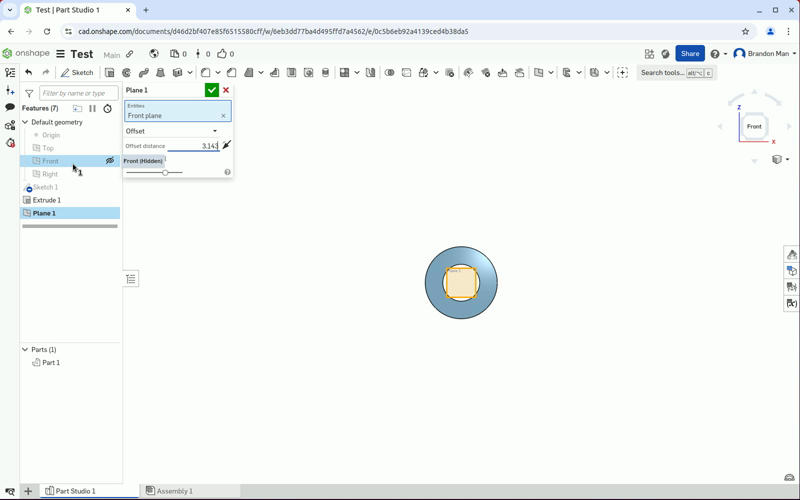
key(enter, 2)
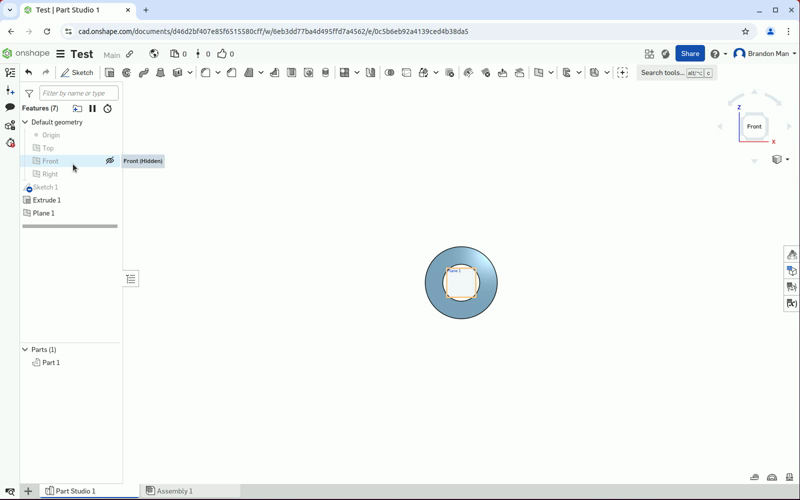
key(shift+s)
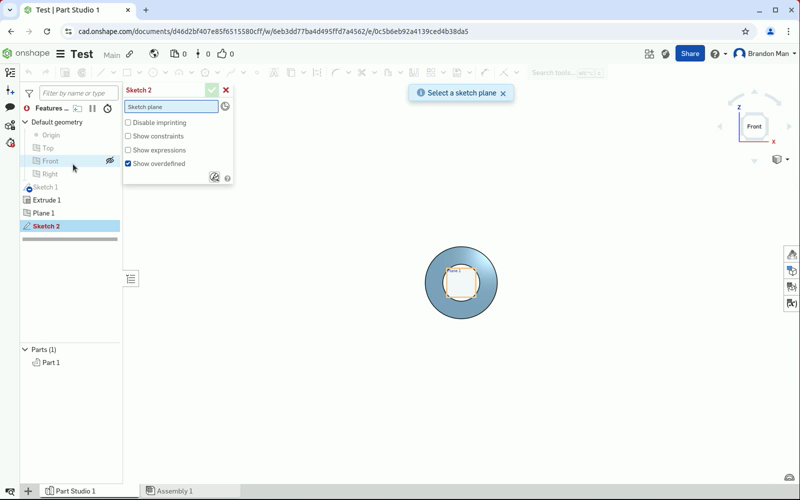
mouse_move(73, 215)
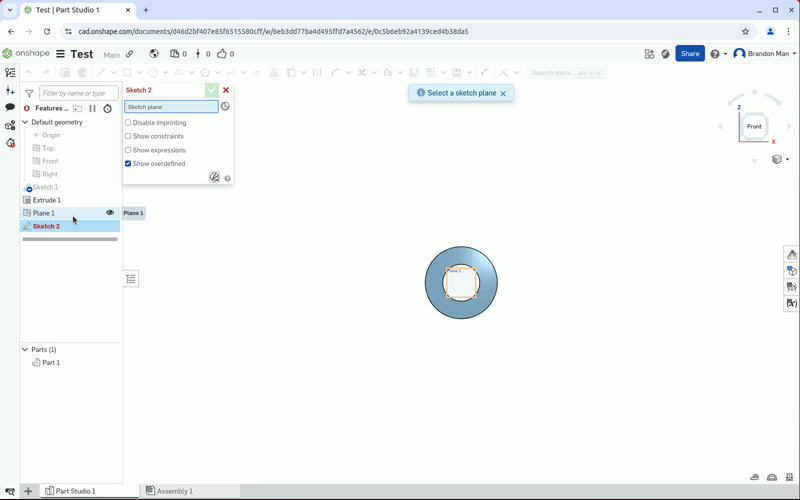
click(73, 215)
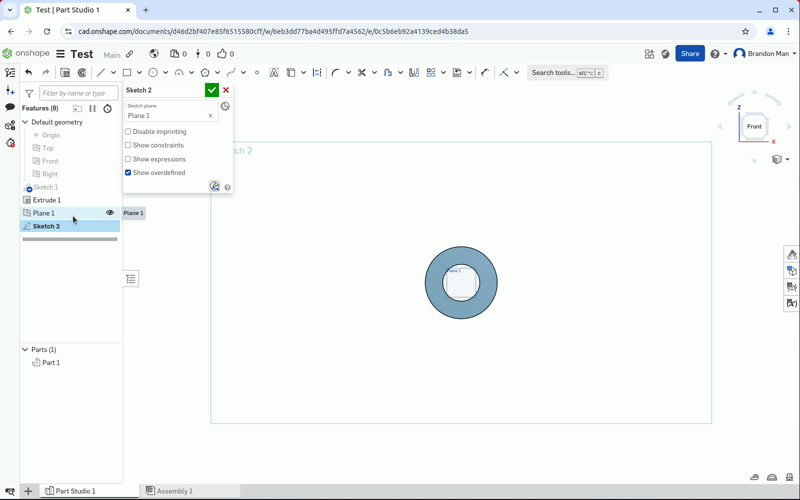
mouse_move(73, 352)
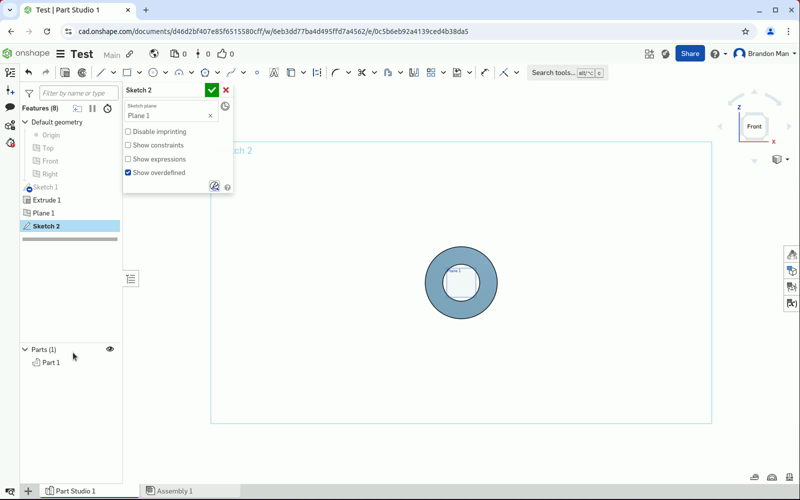
key(y)
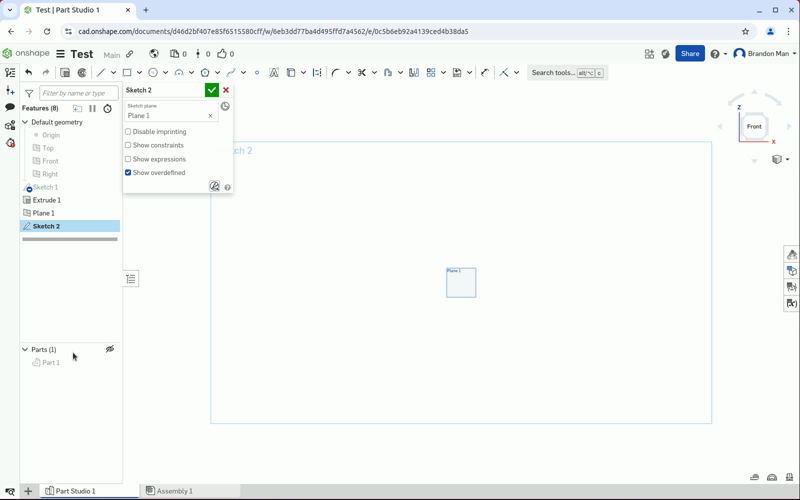
key(c)
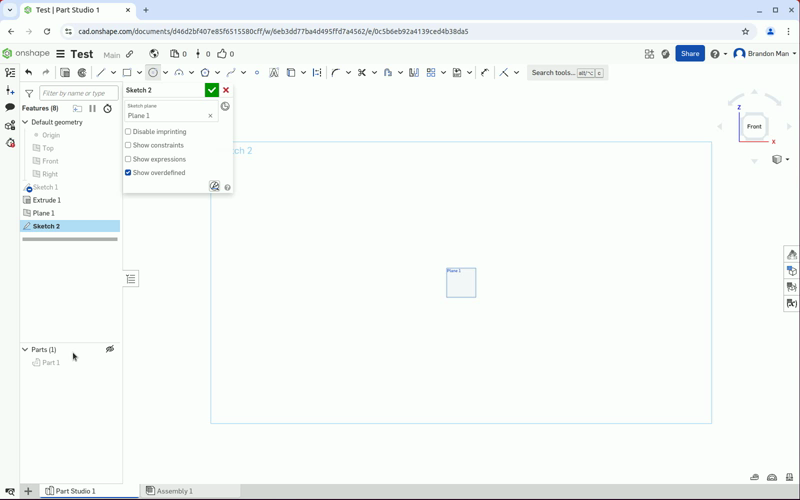
key_down(shift)
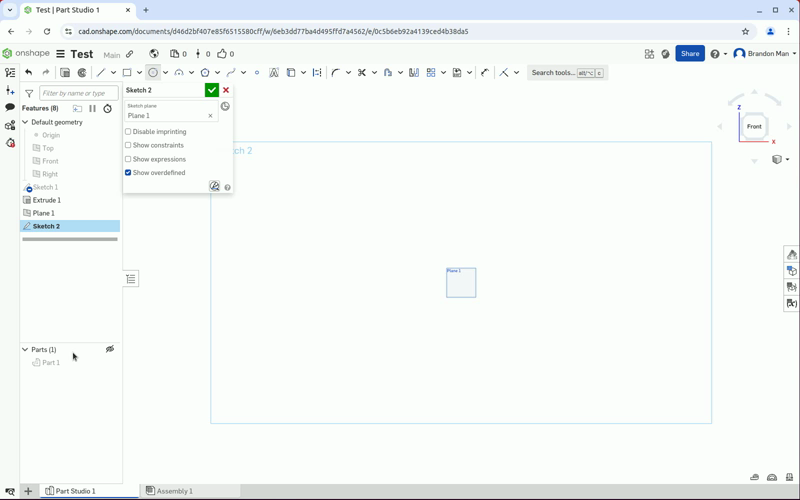
mouse_move(461, 282)
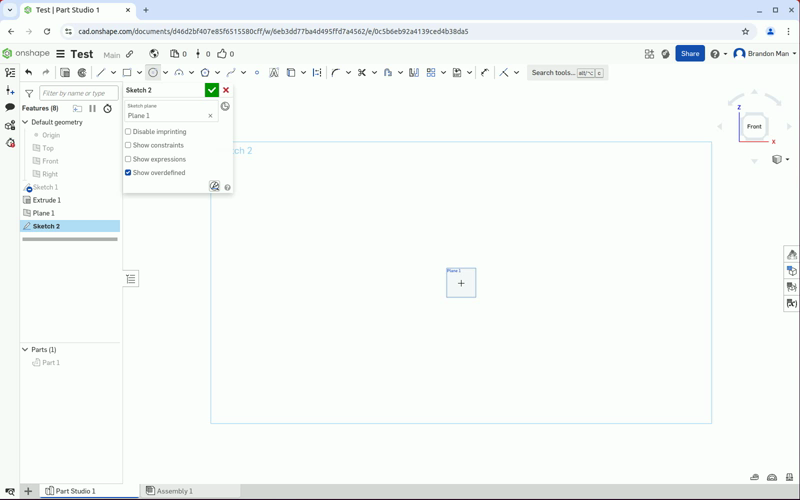
click(461, 282)
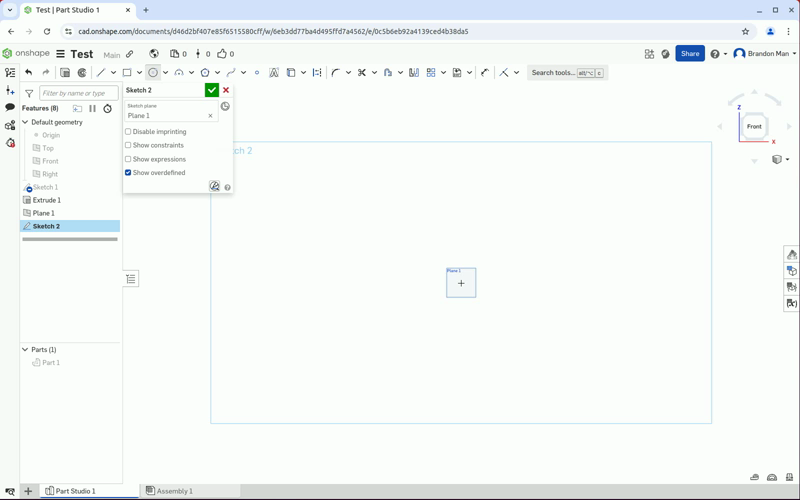
key_up(shift)
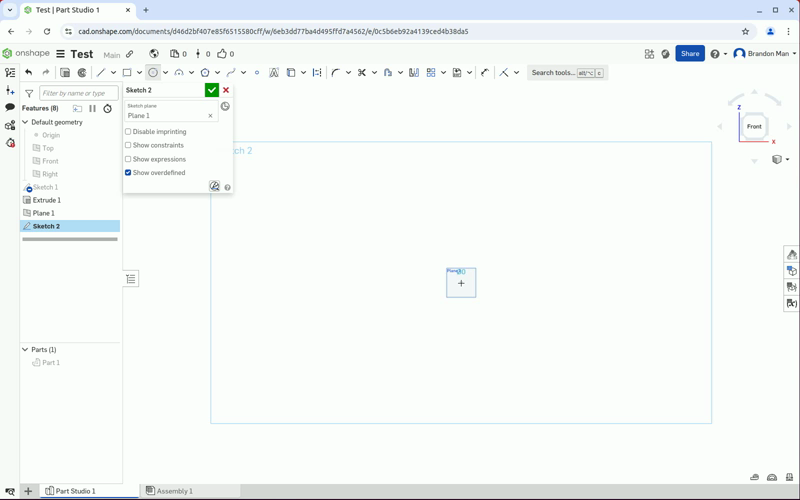
mouse_move(494, 282)
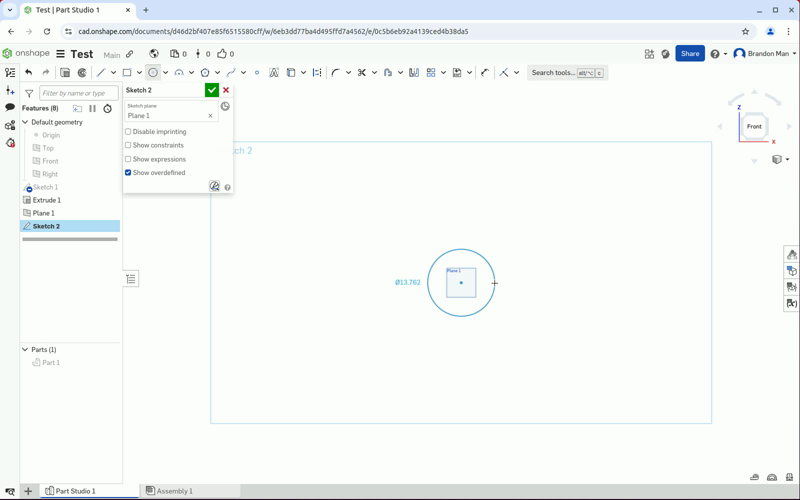
click(494, 282)
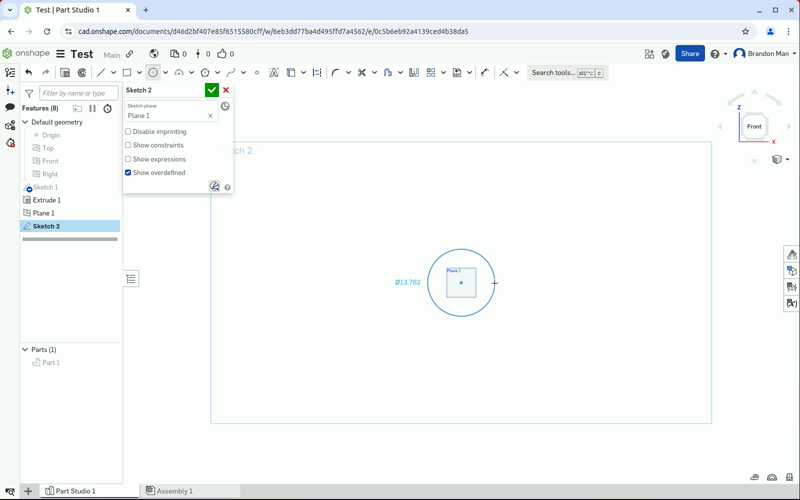
key(esc)
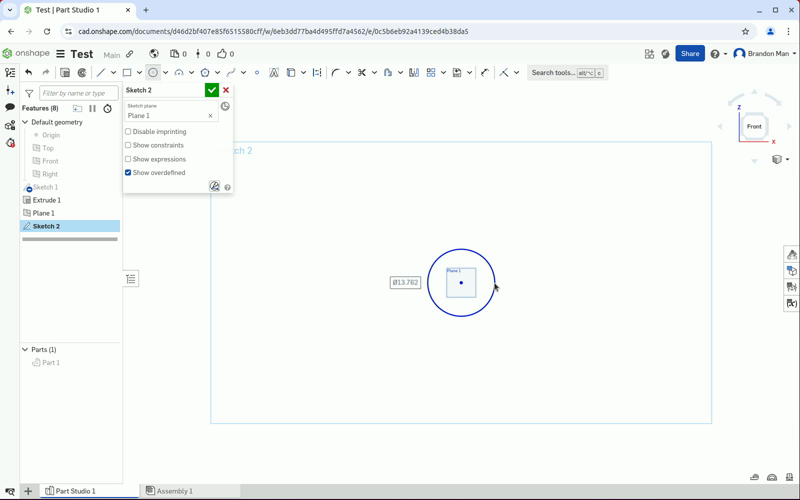
key(c)
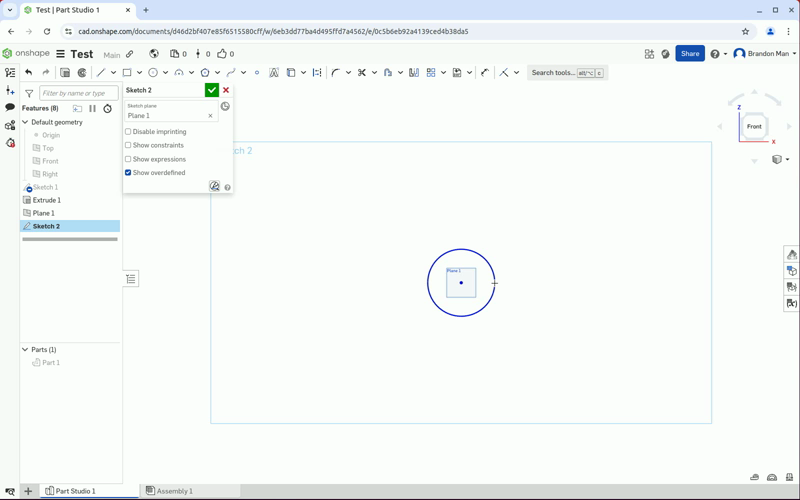
key_down(shift)
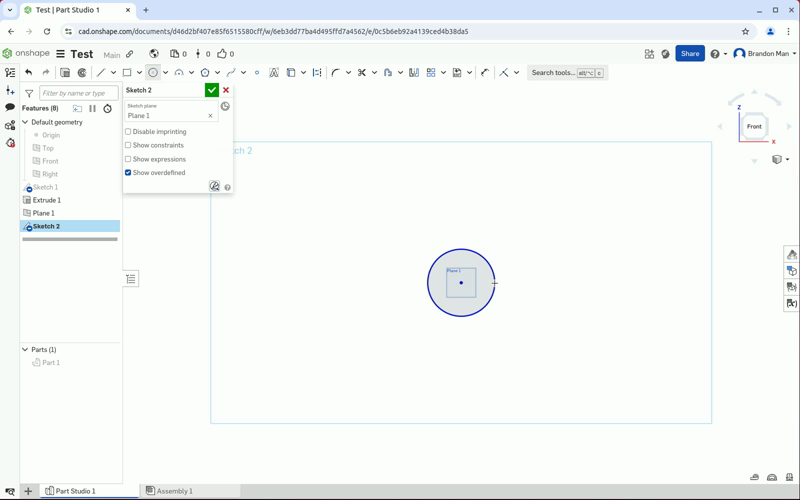
mouse_move(461, 282)
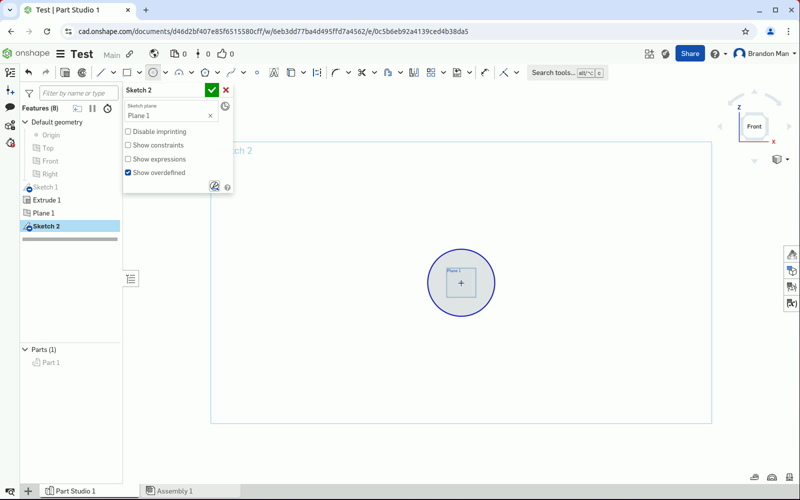
click(461, 282)
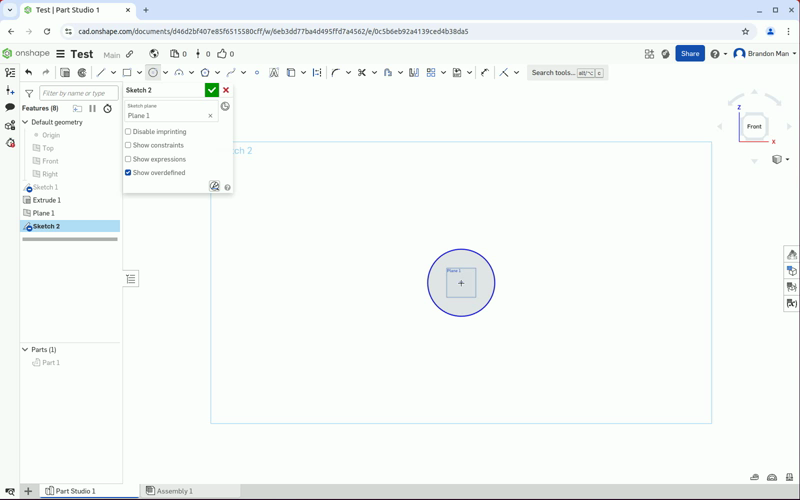
key_up(shift)
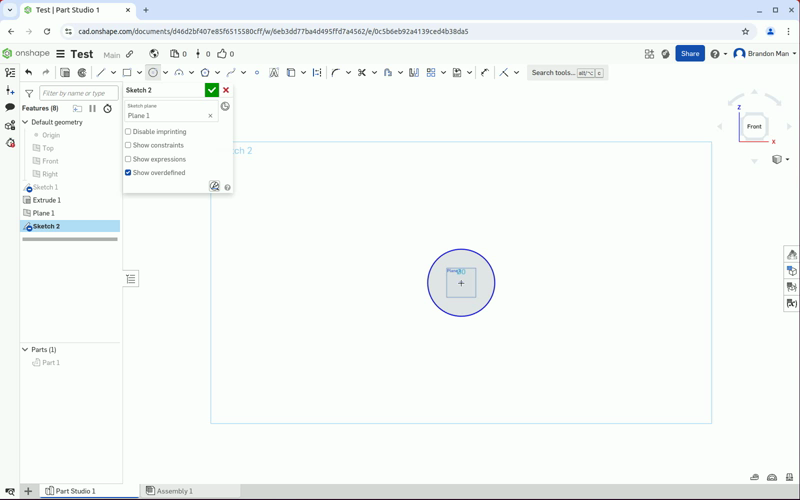
mouse_move(480, 282)
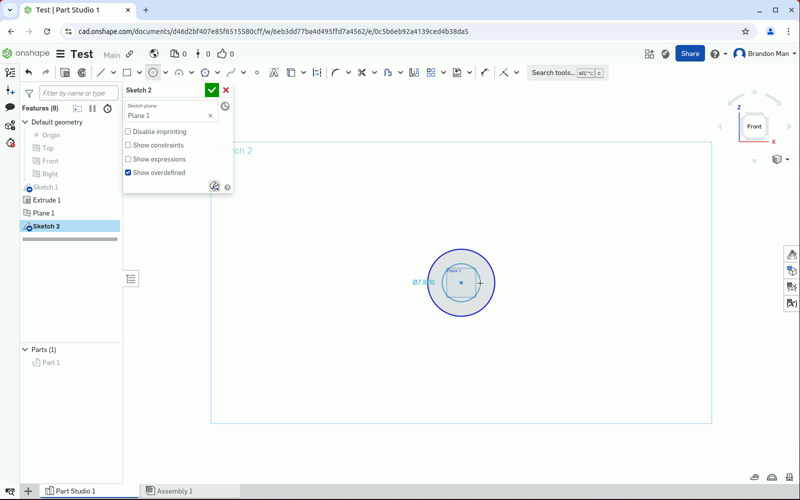
click(480, 282)
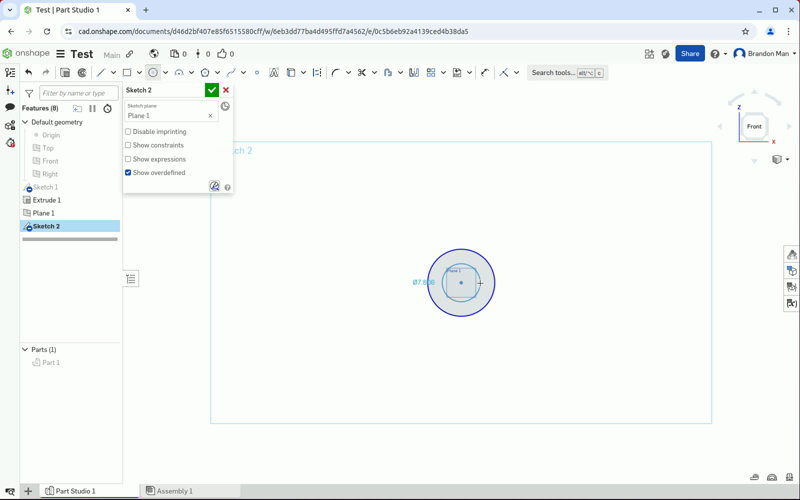
key(esc)
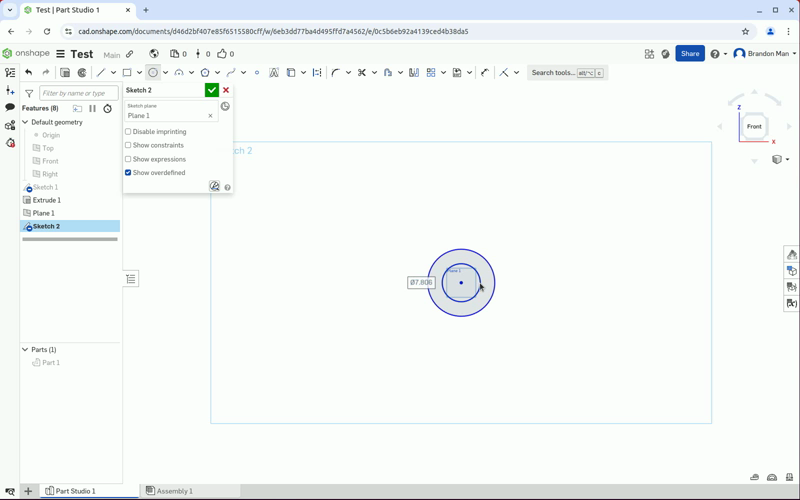
mouse_move(490, 280)
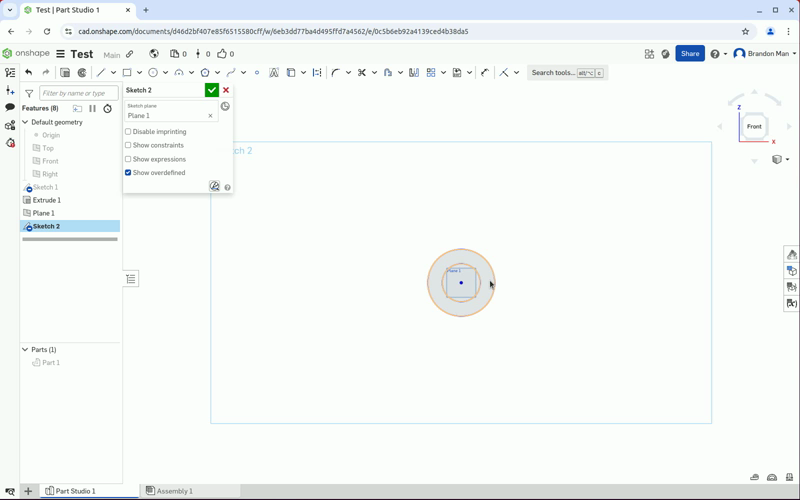
click(490, 280)
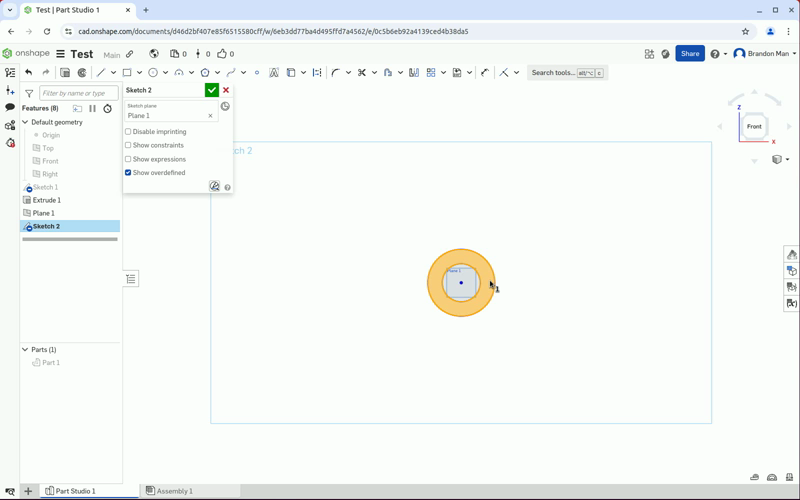
mouse_move(73, 352)
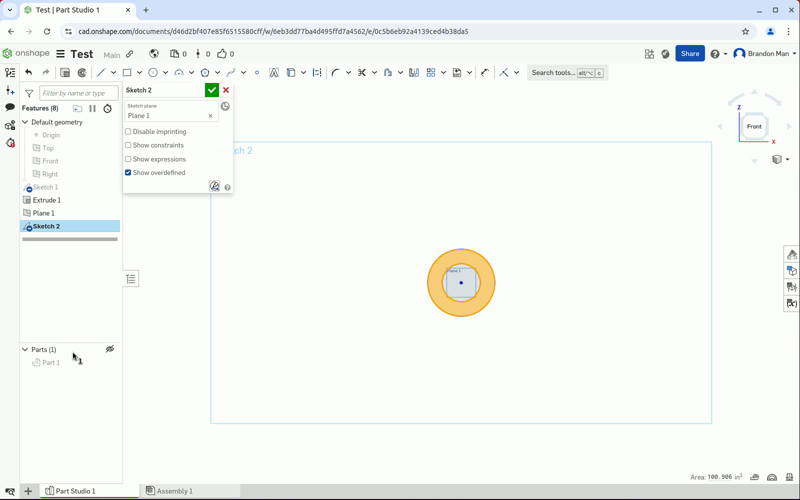
key(shift+y)
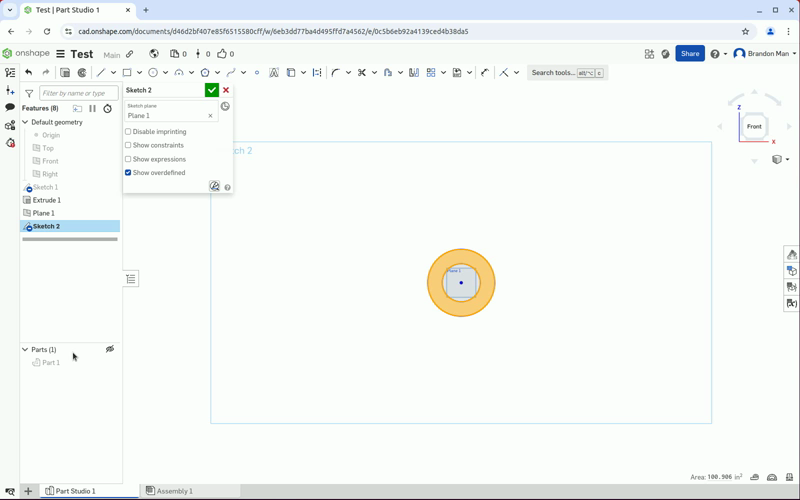
key(shift+e)
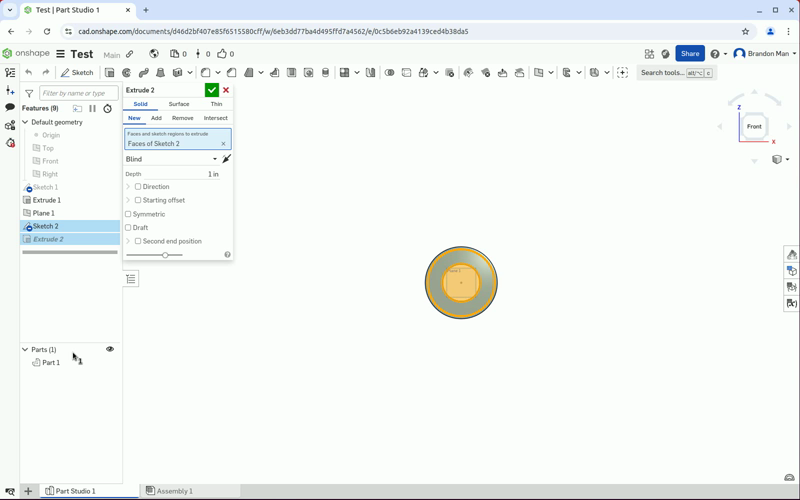
mouse_move(143, 106)
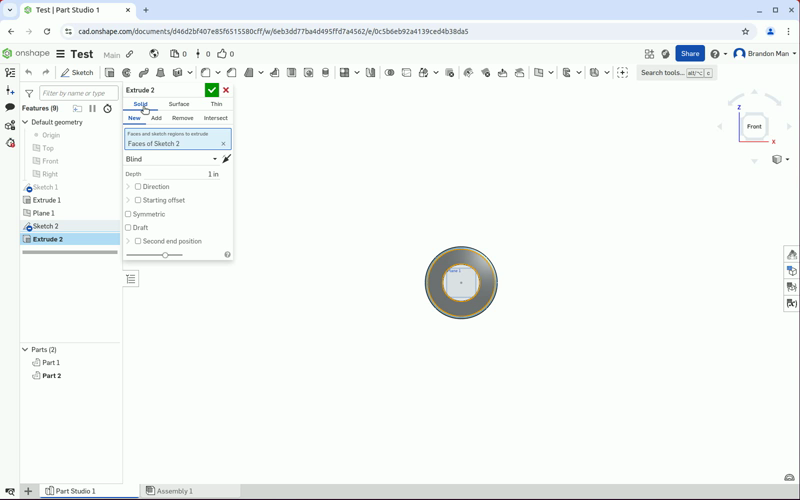
click(143, 106)
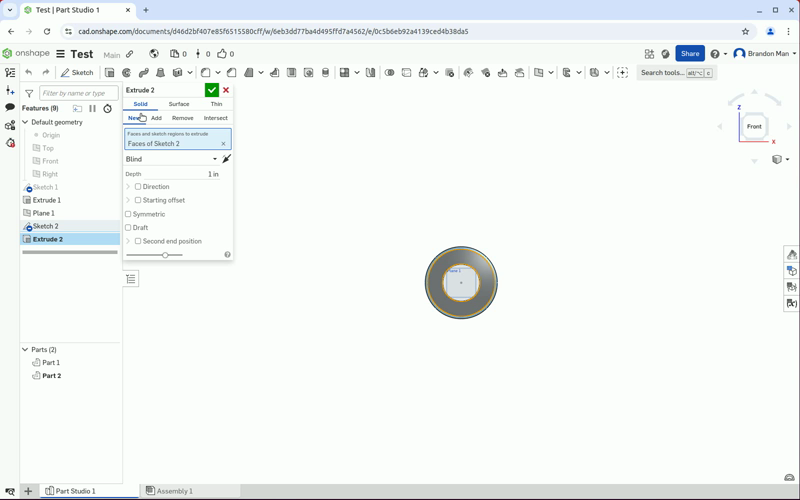
mouse_move(137, 120)
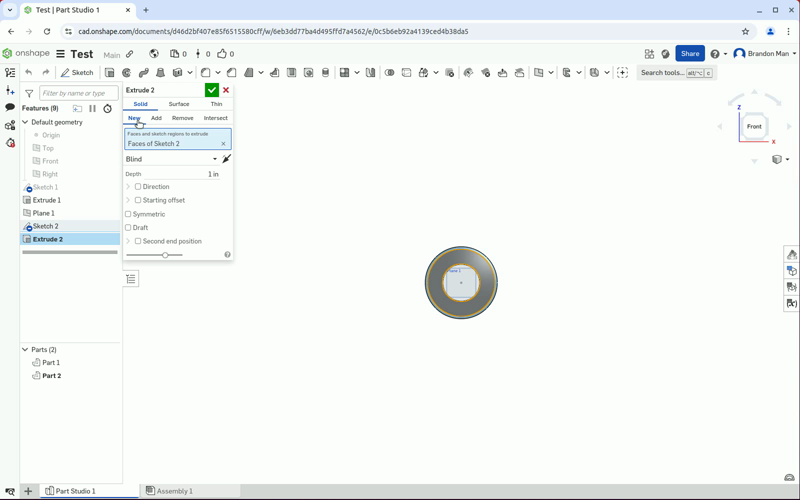
click(137, 120)
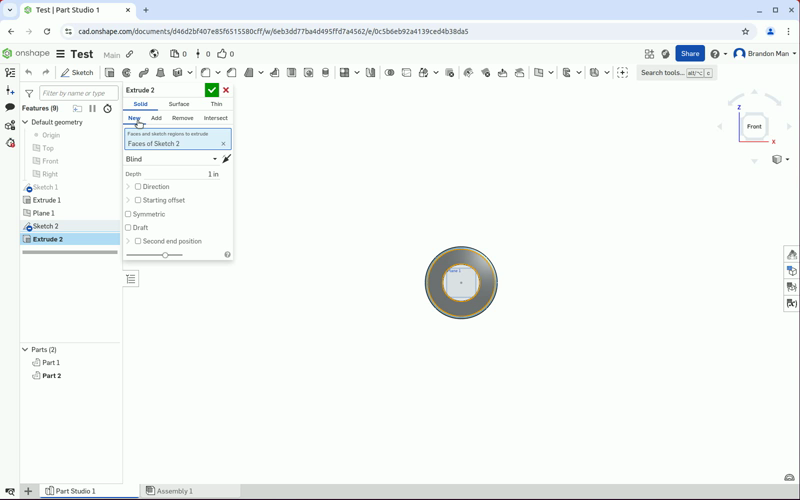
key(tab, 4)
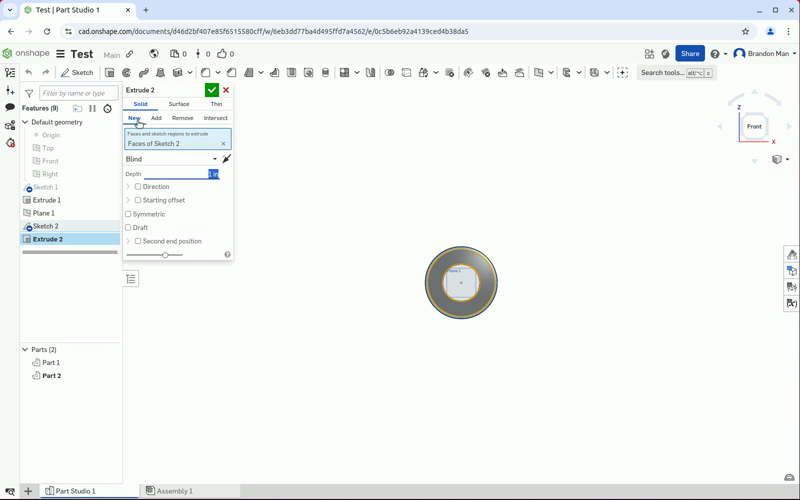
text(0.963)
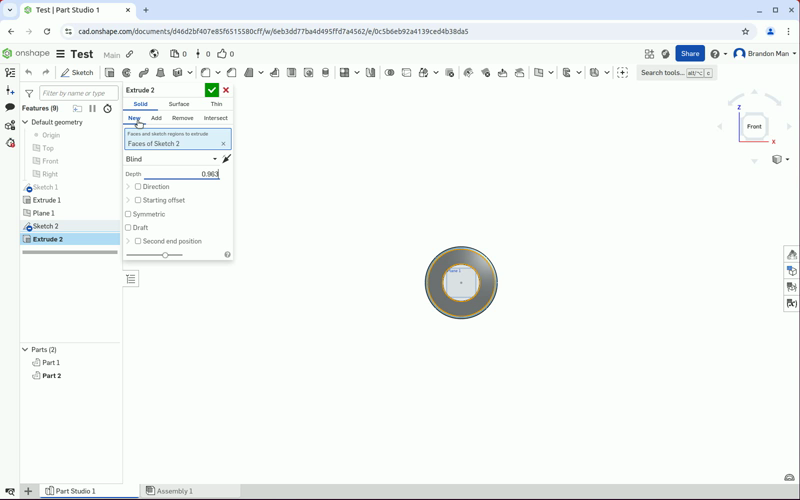
key(enter)
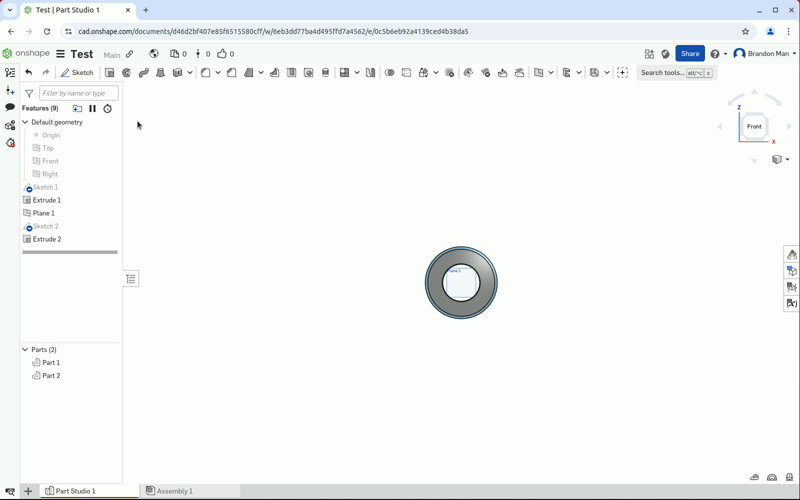
key(shift+h)
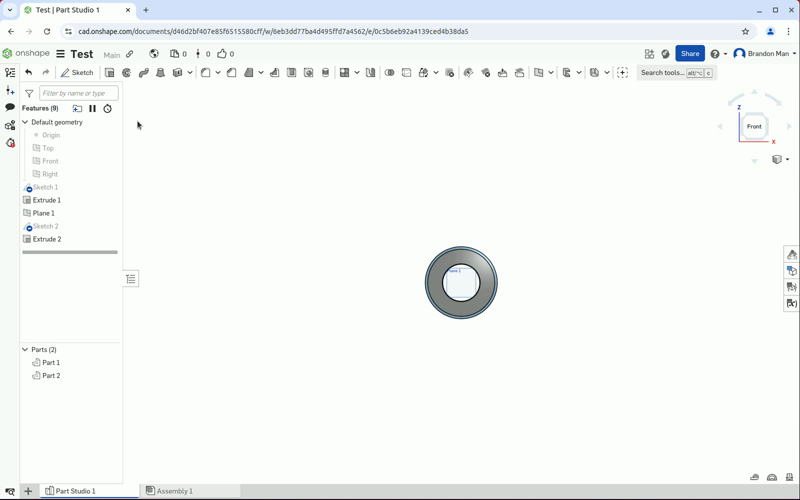
key(shift+h)
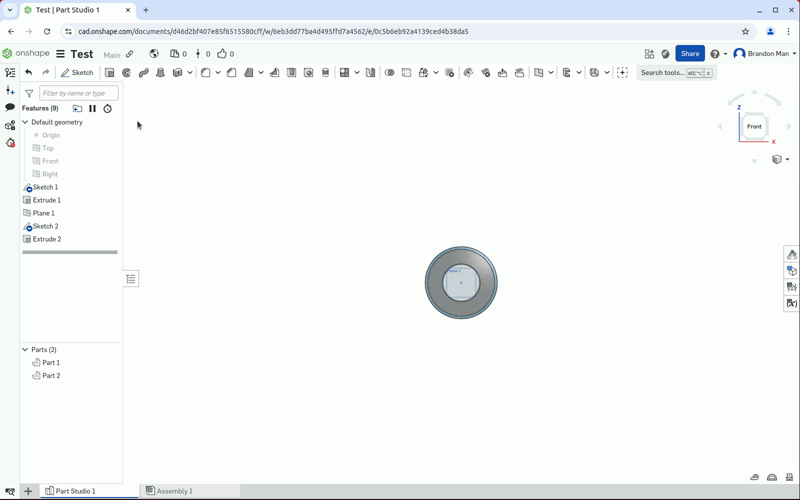
key(shift+7)
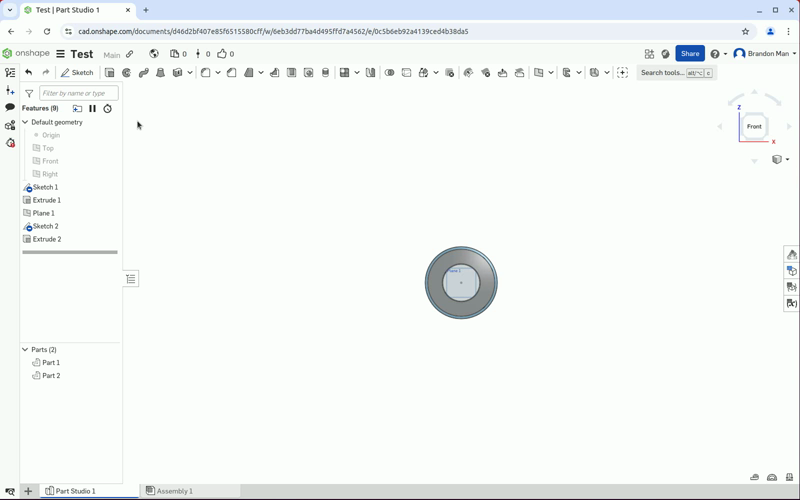
key(left, 2)
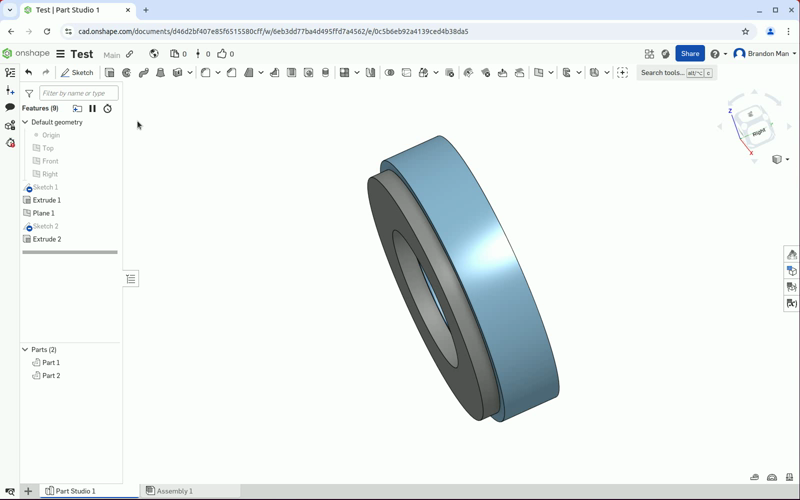
key(down, 2)
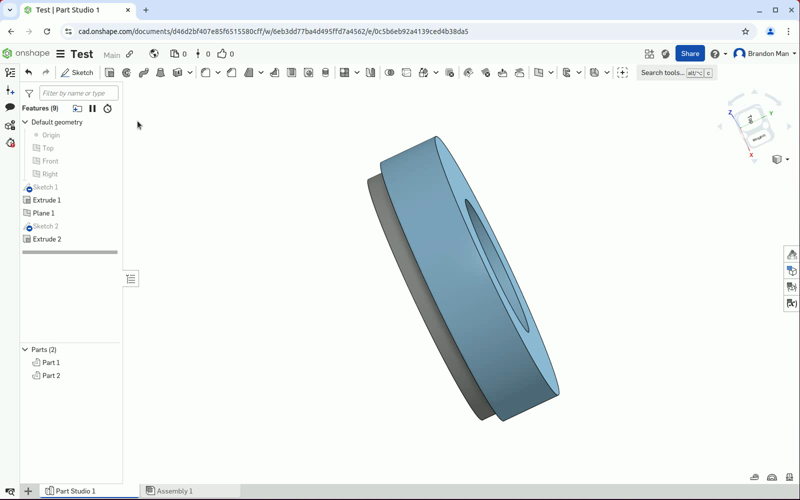
key(up, 2)
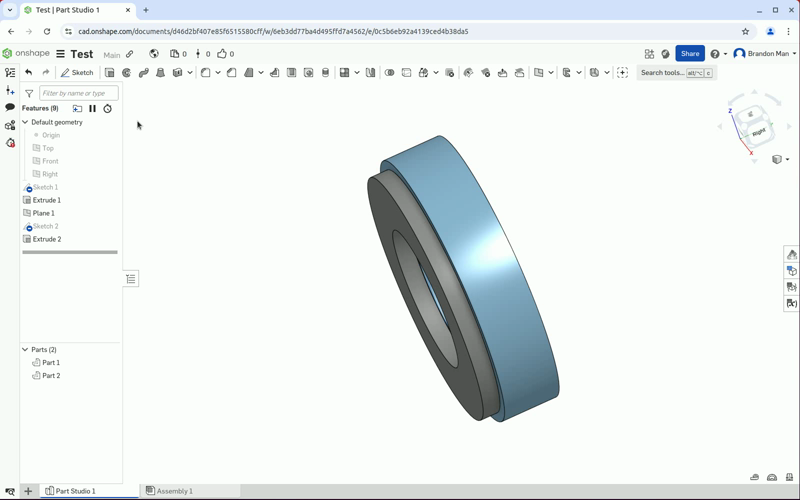
key(right, 2)
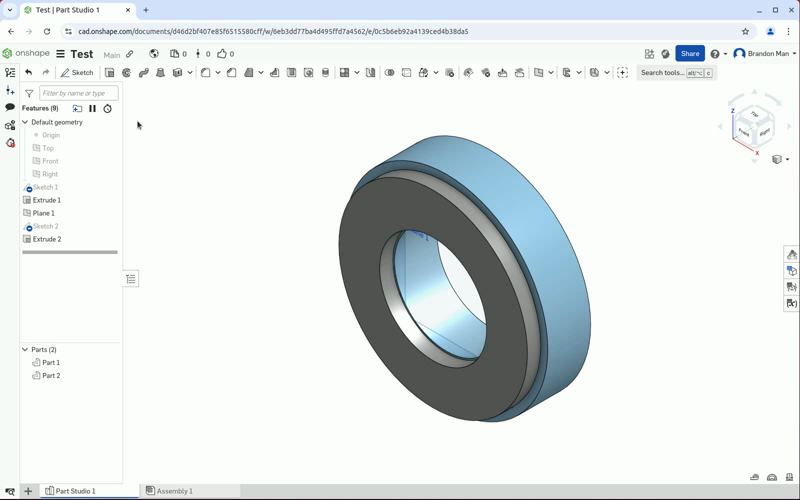
mouse_move(73, 189)
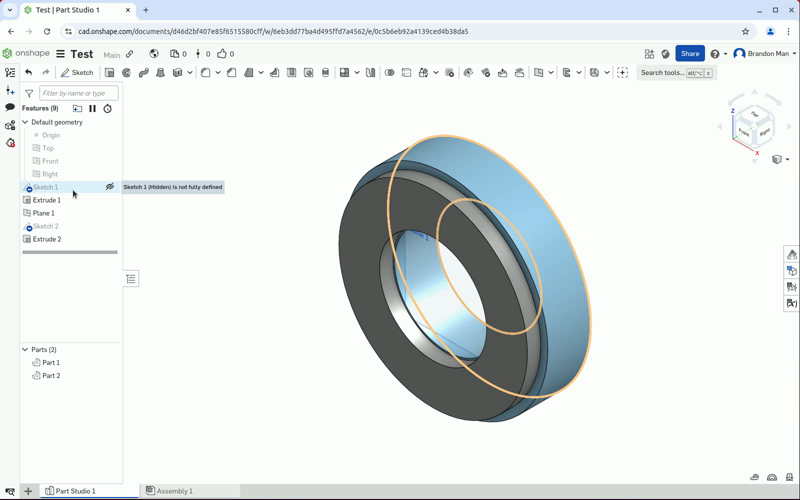
click(73, 189)